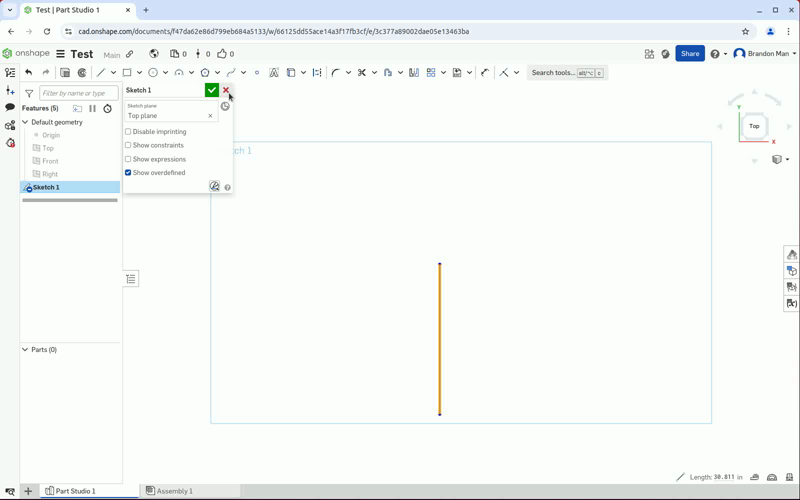
key(shift+h)
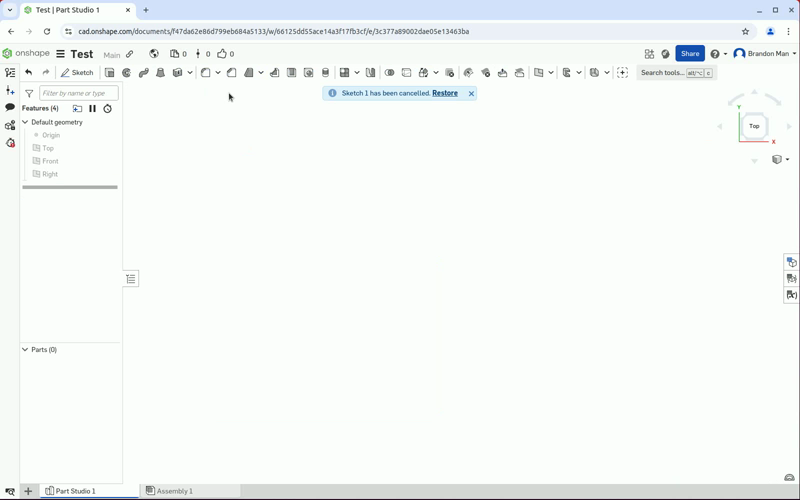
mouse_move(73, 352)
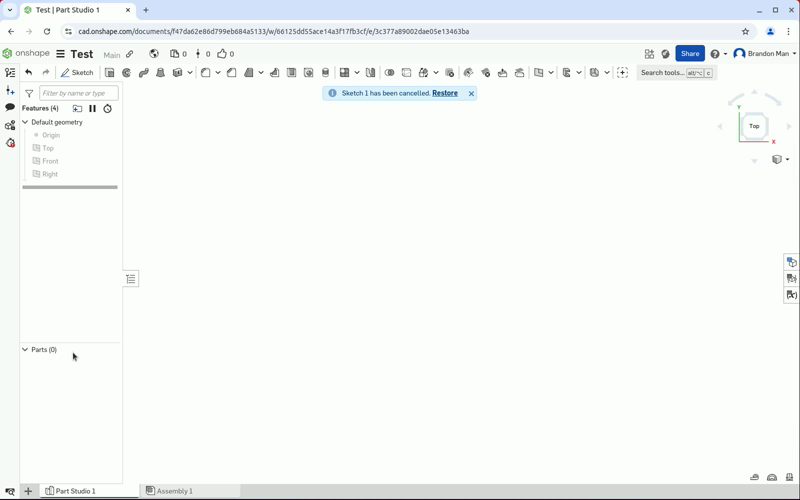
key(y)
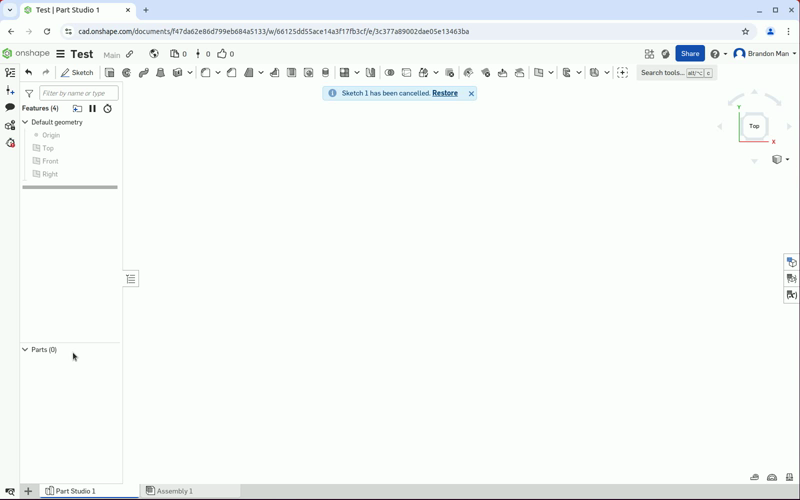
key(shift+p)
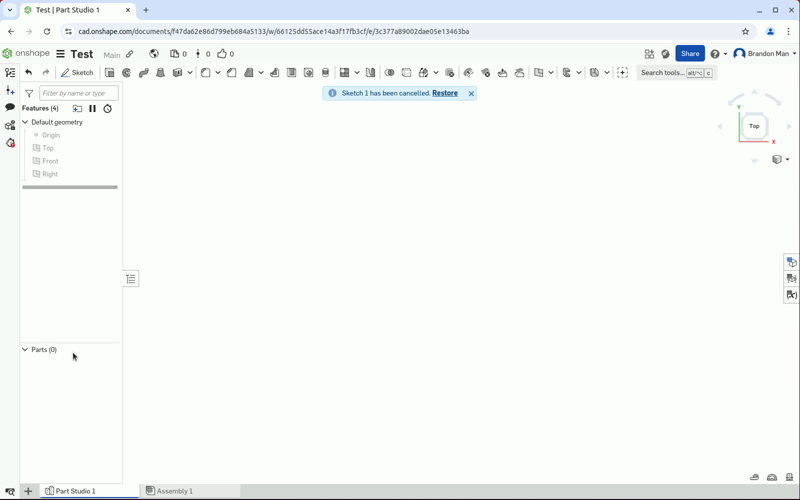
key(space)
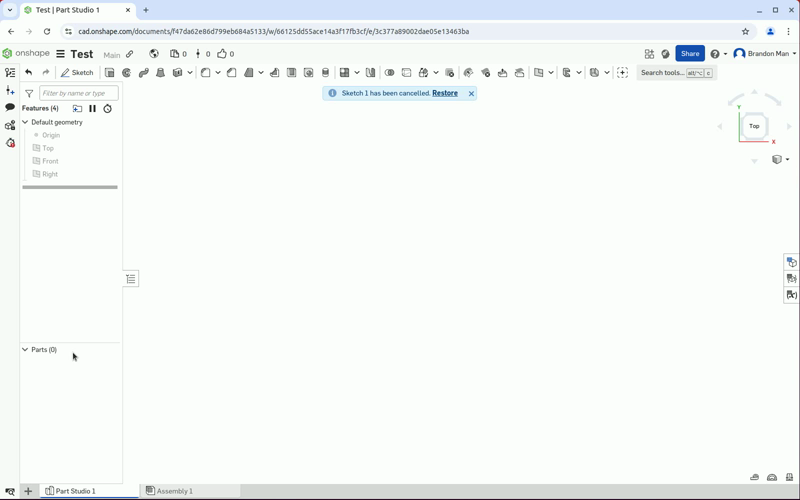
key_down(shift)
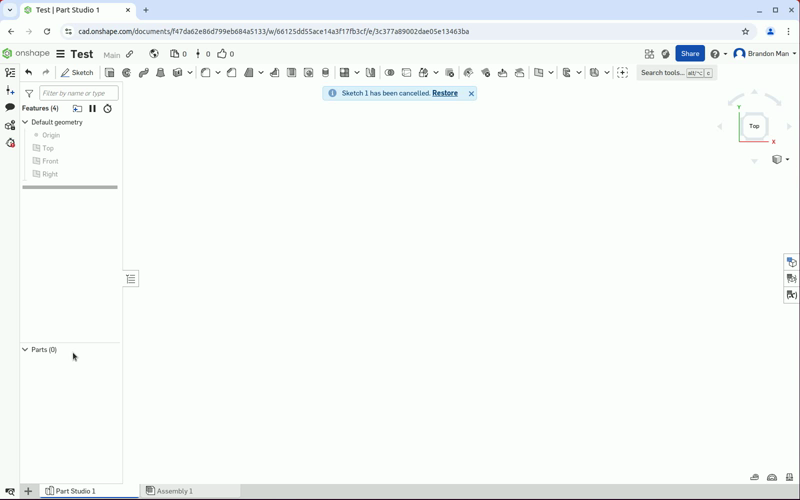
key(up)
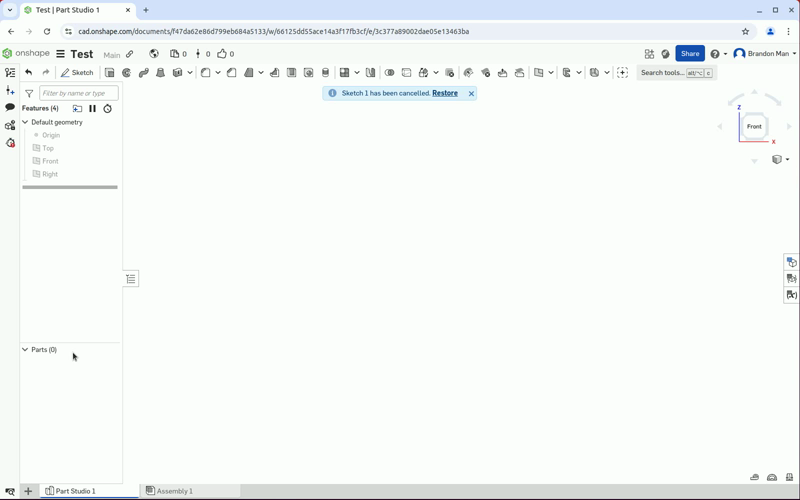
key_up(shift)
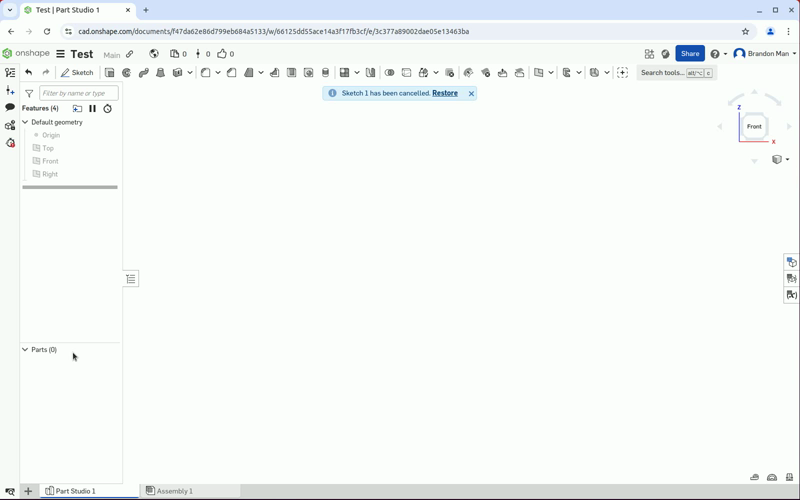
mouse_move(73, 352)
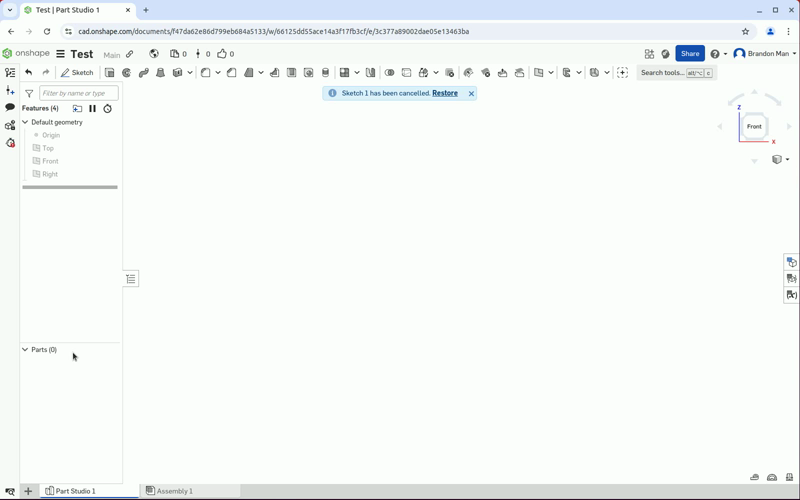
key(shift+y)
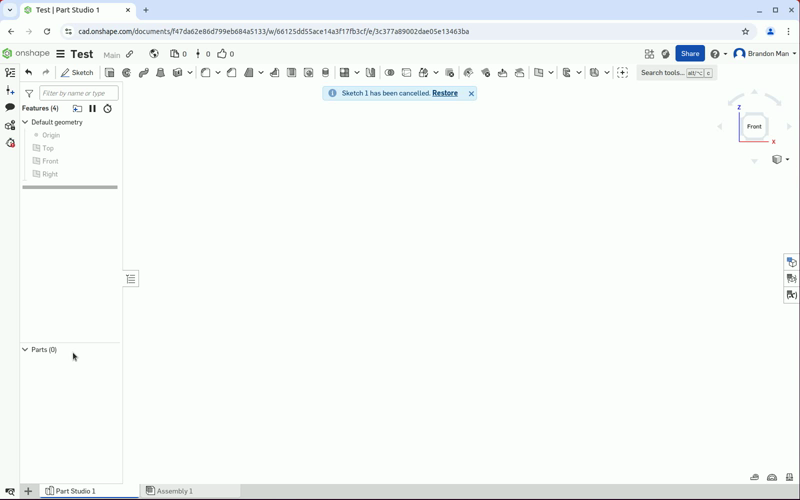
key(shift+s)
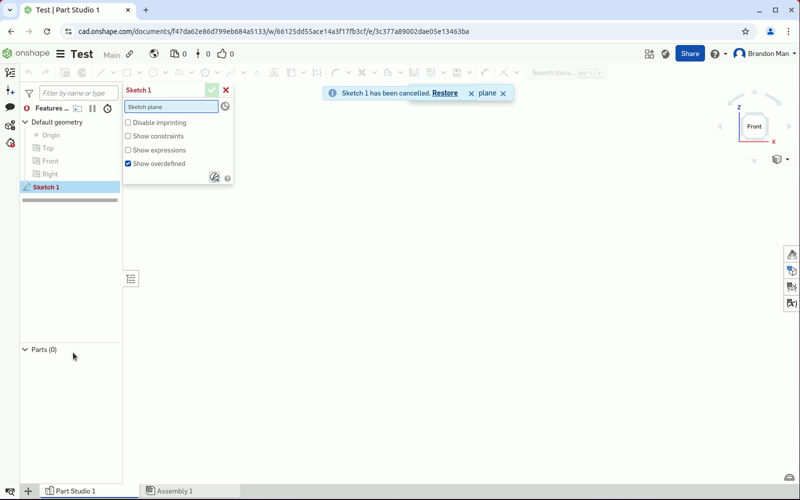
mouse_move(73, 163)
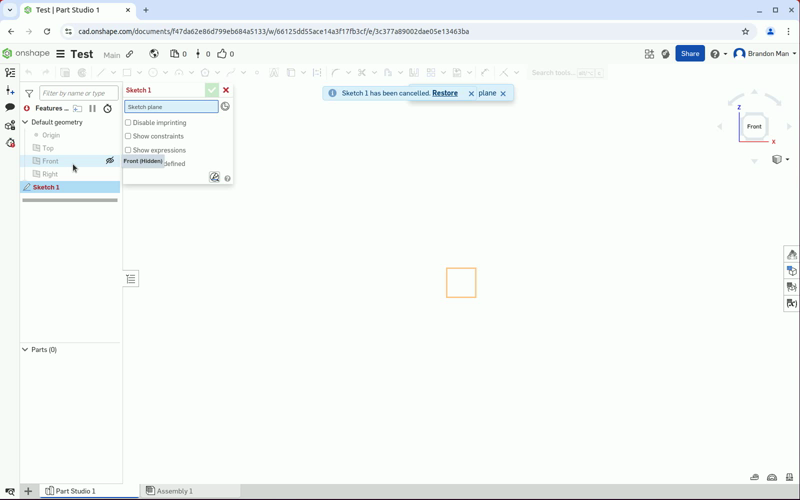
click(73, 163)
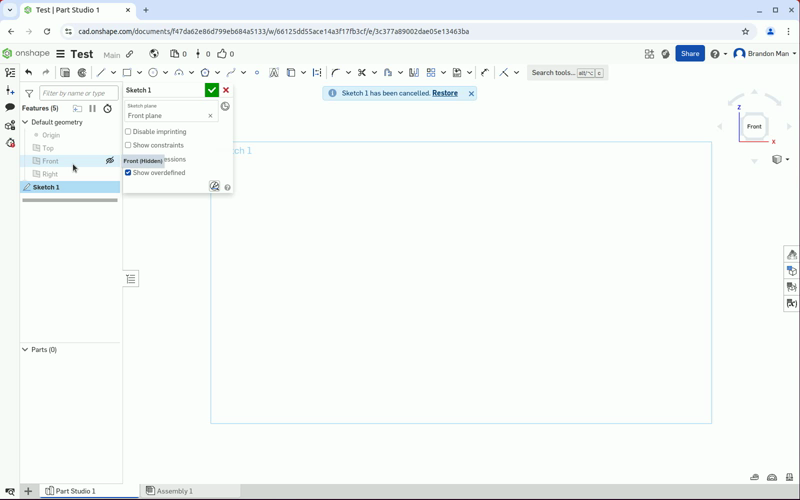
mouse_move(73, 352)
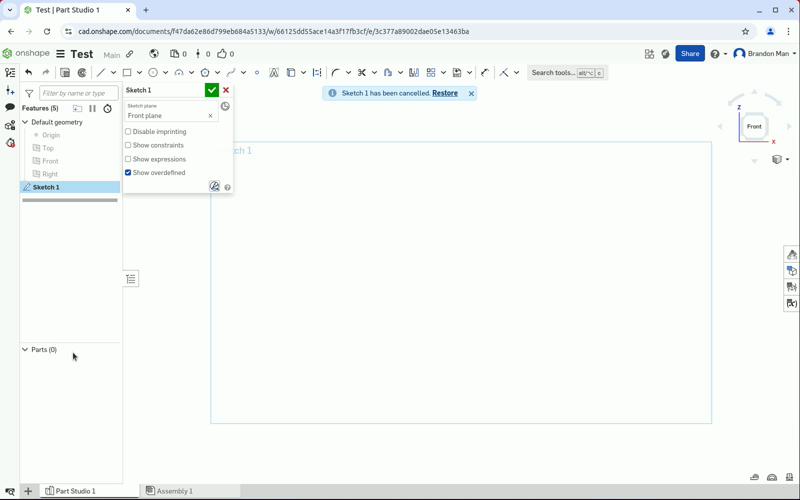
key(y)
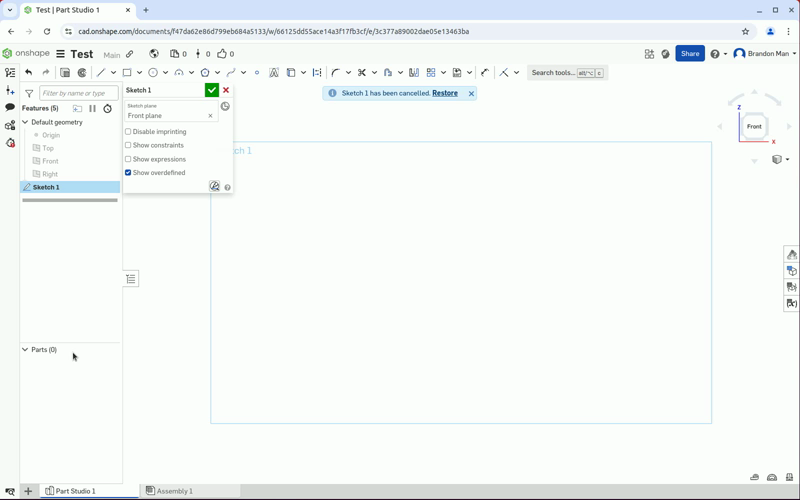
key(l)
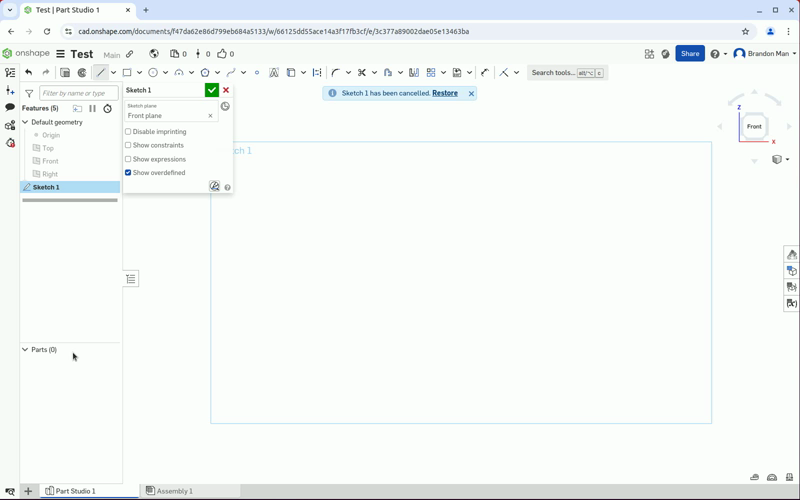
key_down(shift)
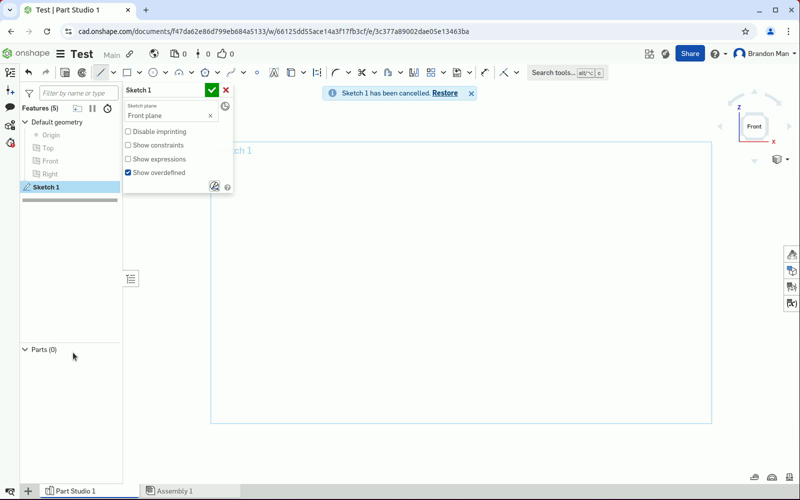
mouse_move(410, 384)
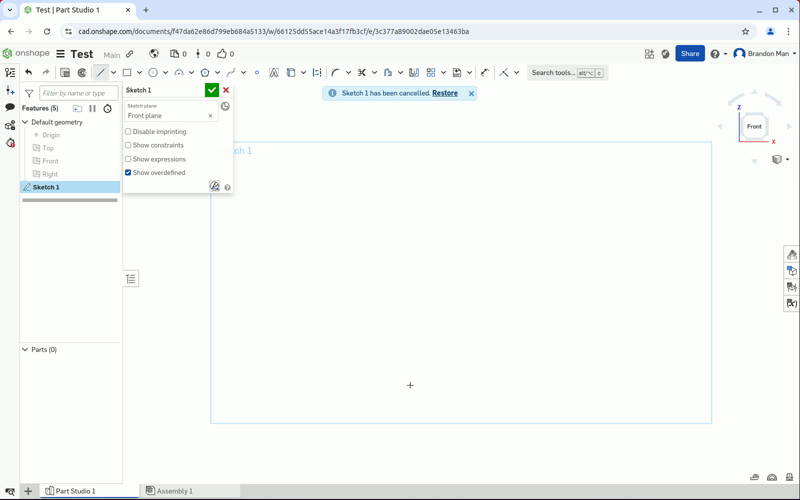
click(410, 384)
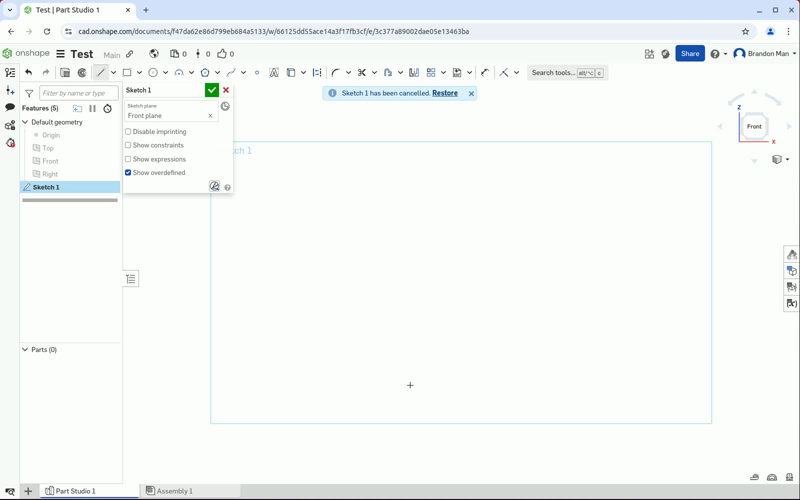
key_up(shift)
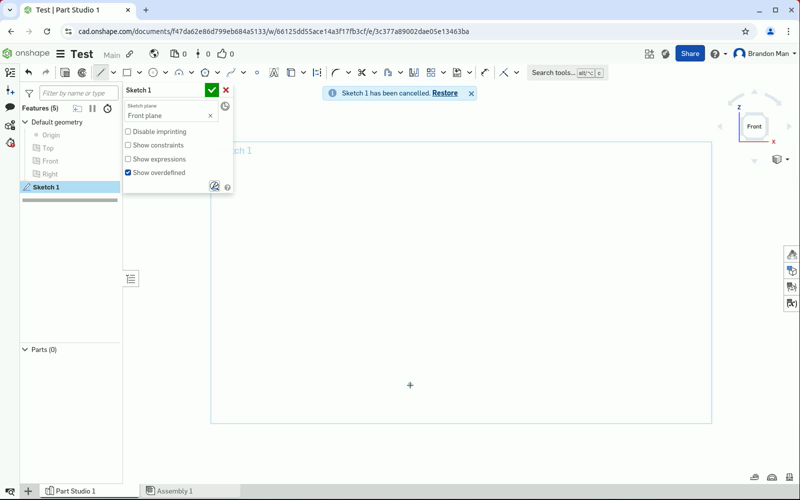
key_down(shift)
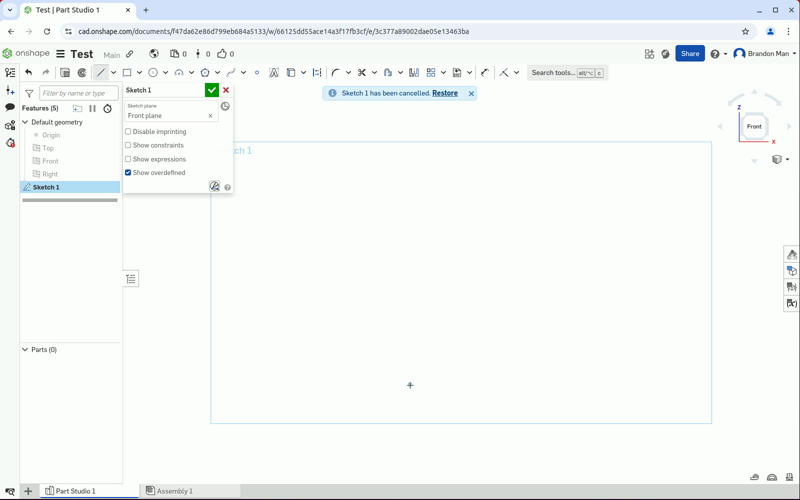
mouse_move(555, 384)
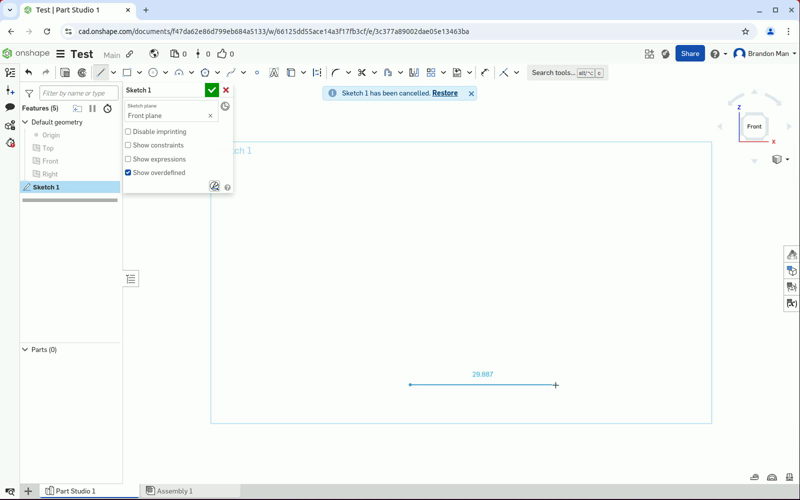
click(555, 384)
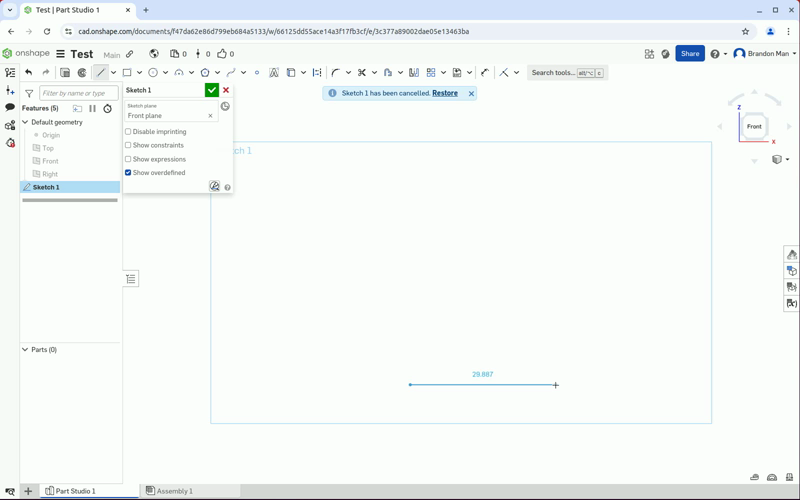
key_up(shift)
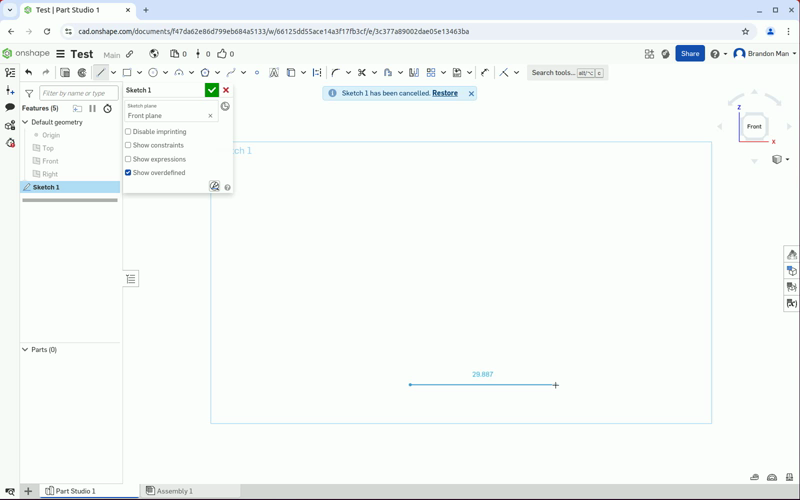
key_down(shift)
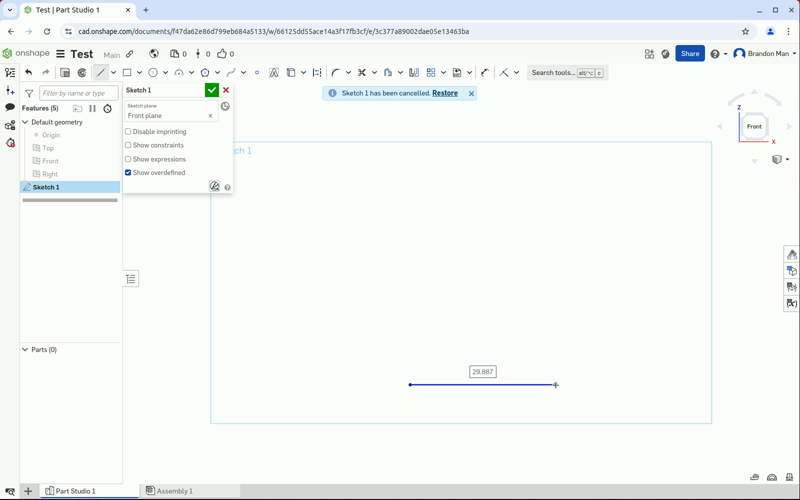
mouse_move(555, 212)
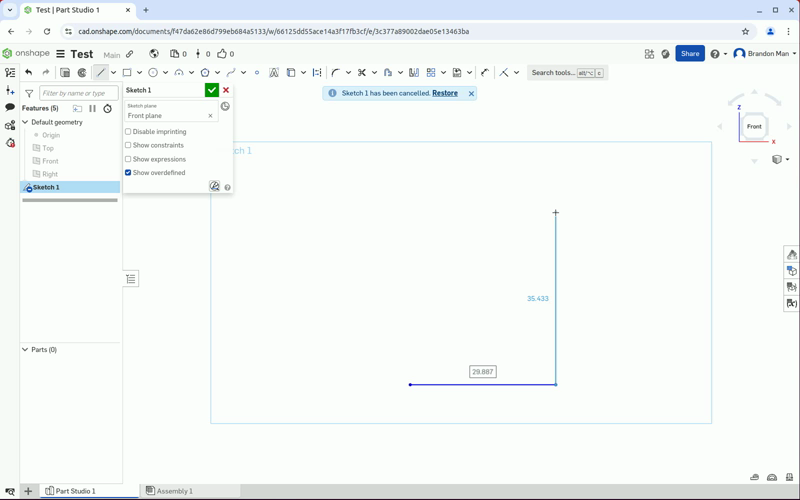
click(555, 212)
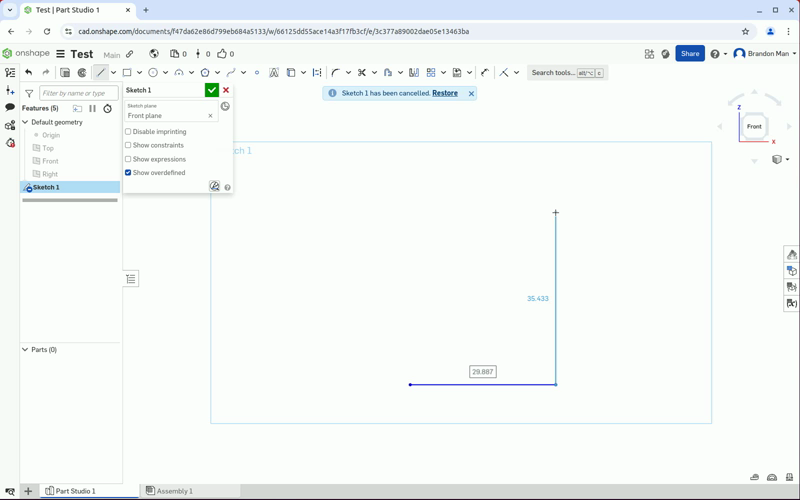
key_up(shift)
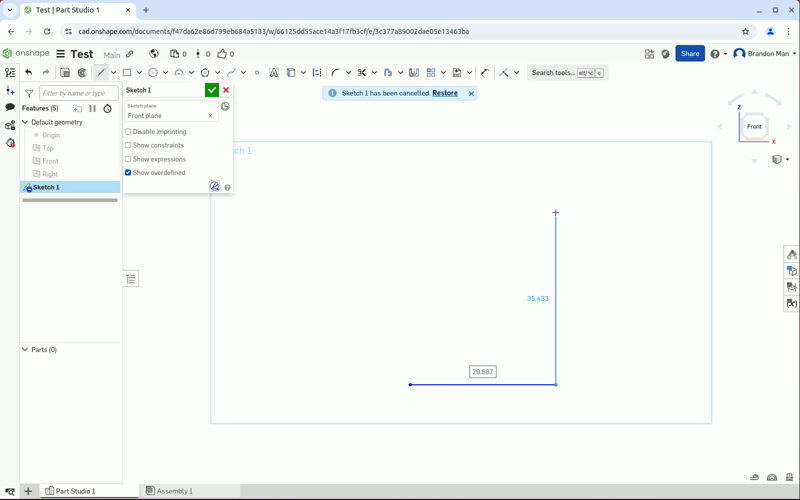
key_down(shift)
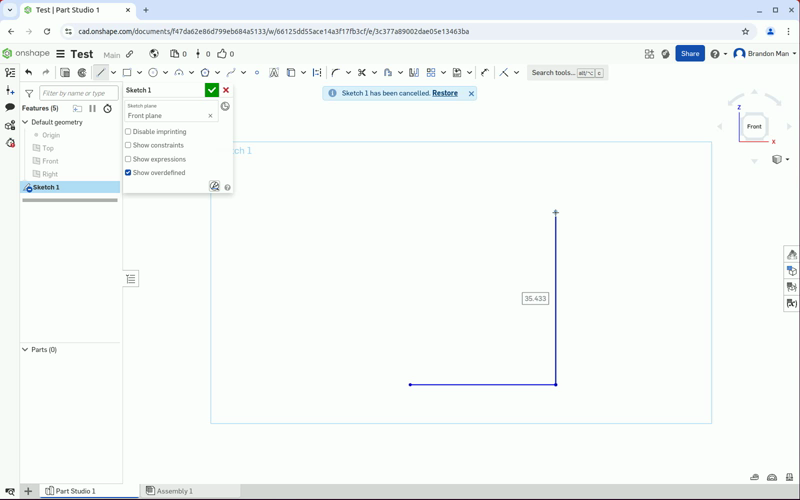
mouse_move(410, 212)
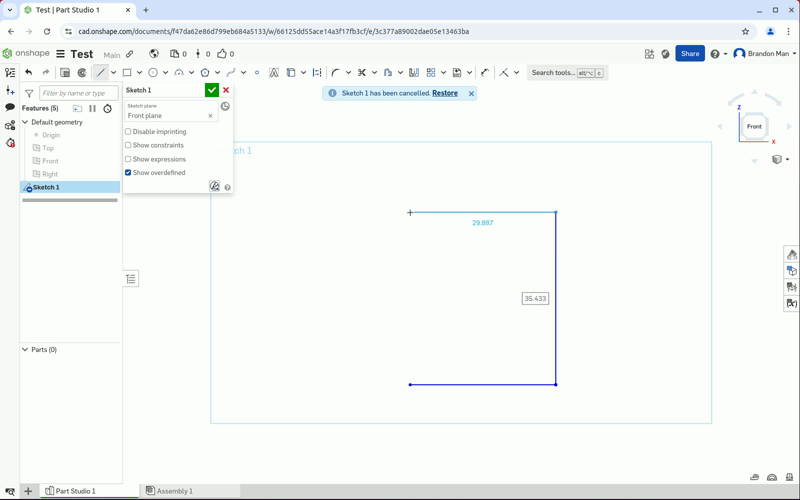
click(410, 212)
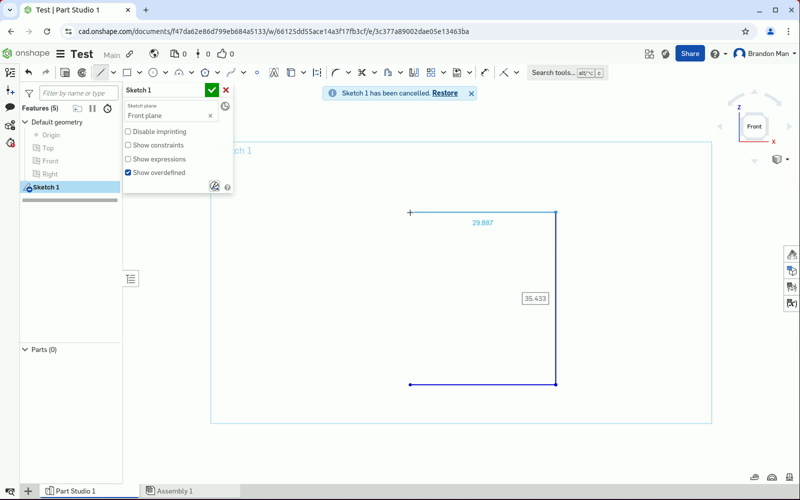
key_up(shift)
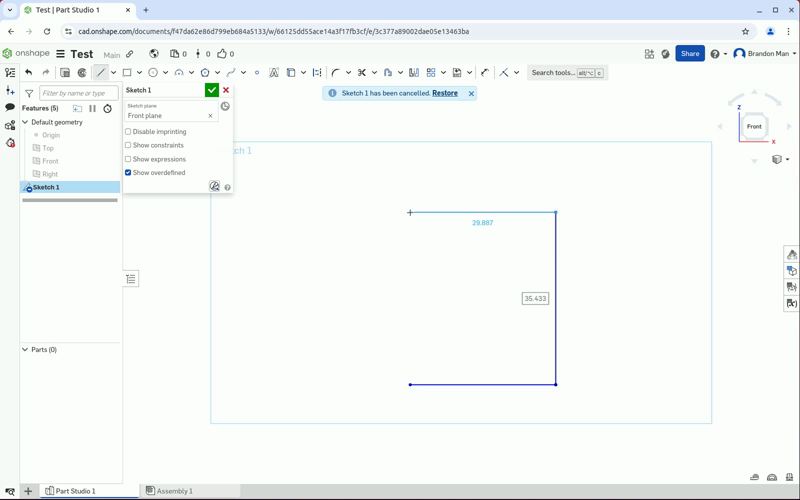
key_down(shift)
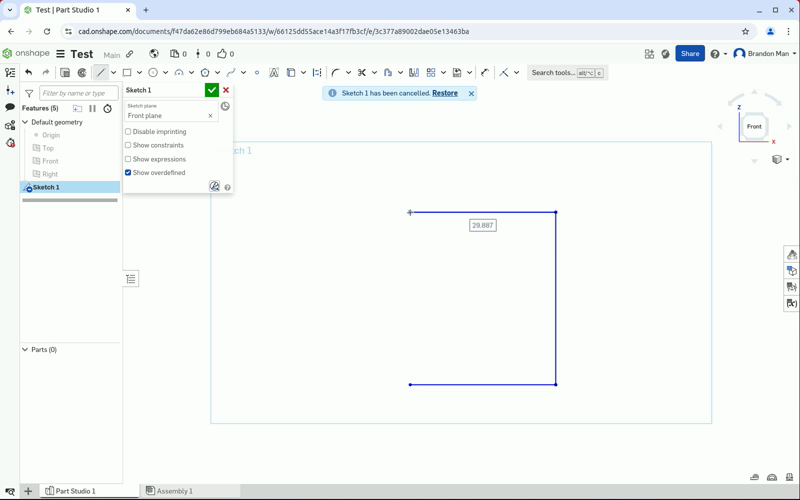
mouse_move(410, 384)
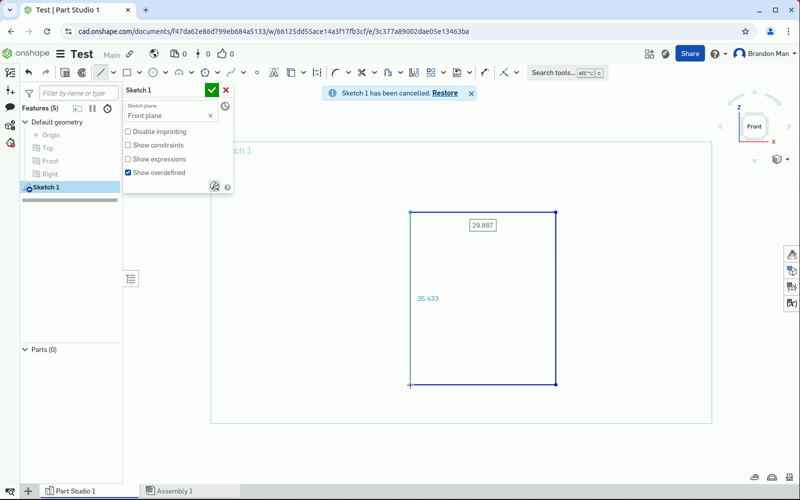
key_up(shift)
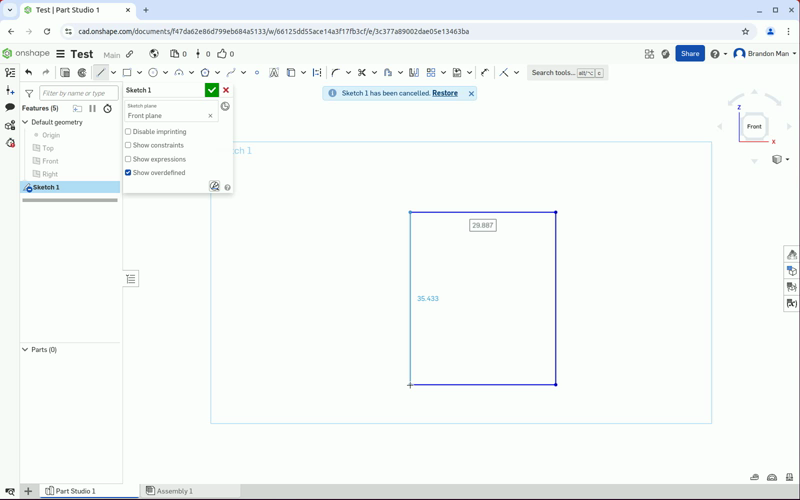
click(410, 384)
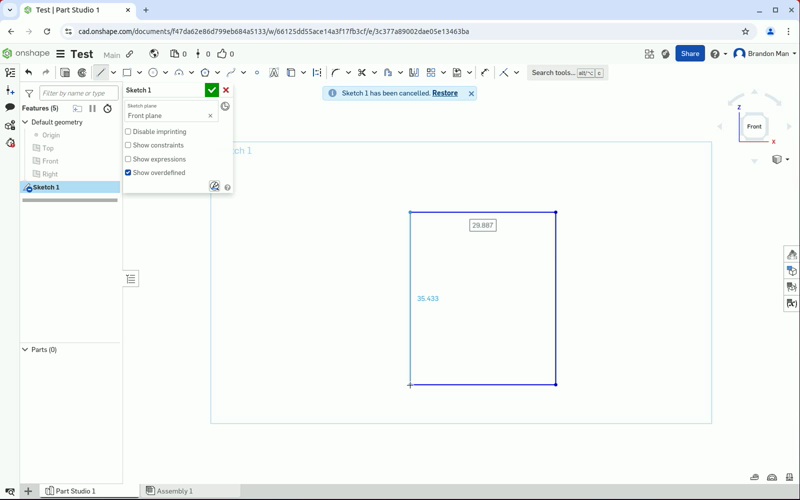
key(esc)
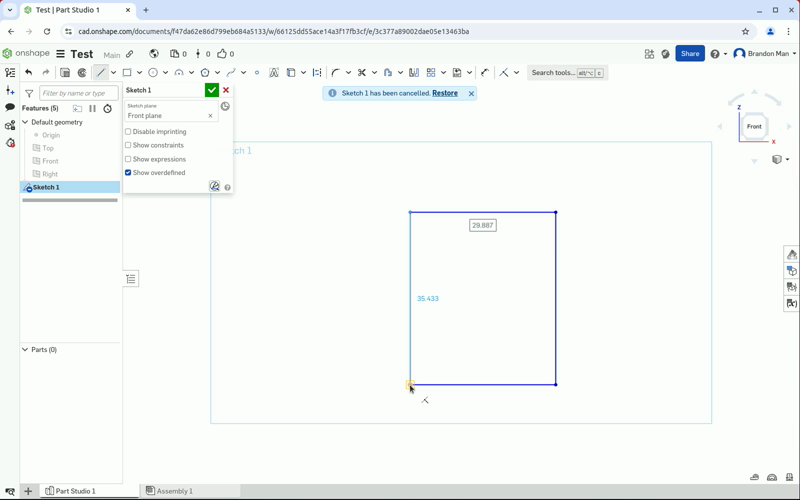
mouse_move(524, 280)
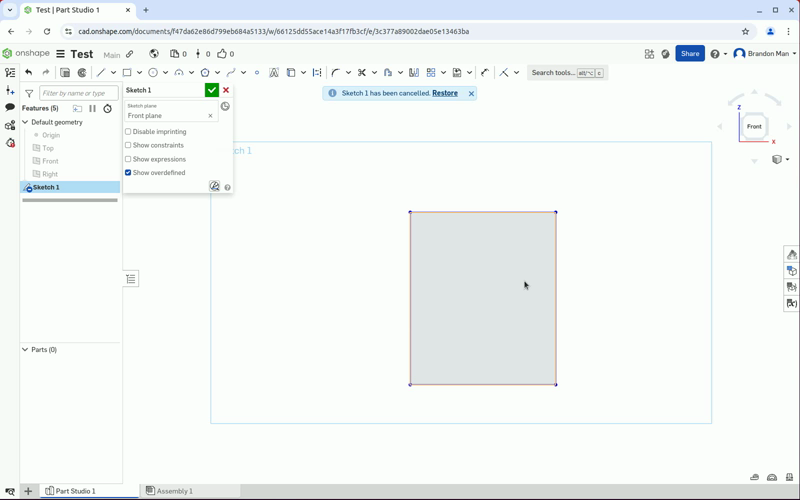
click(524, 280)
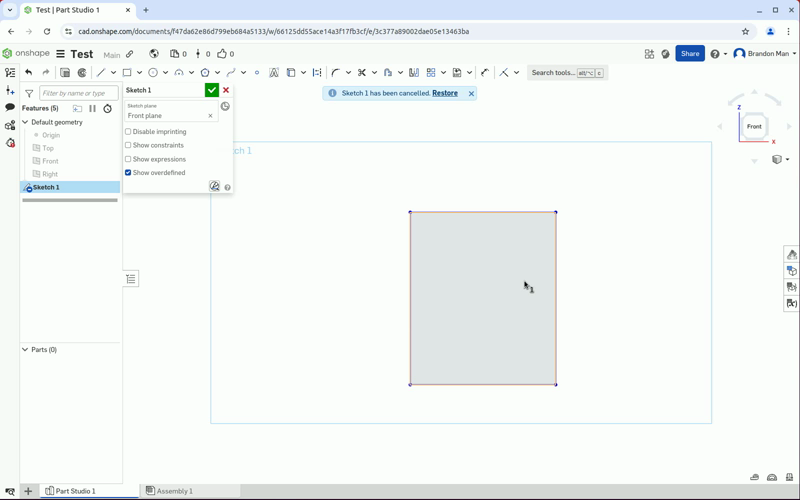
mouse_move(73, 352)
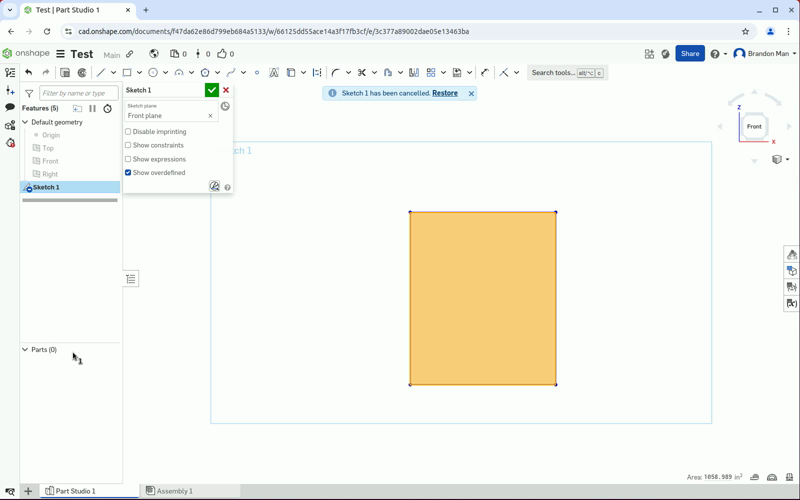
key(shift+y)
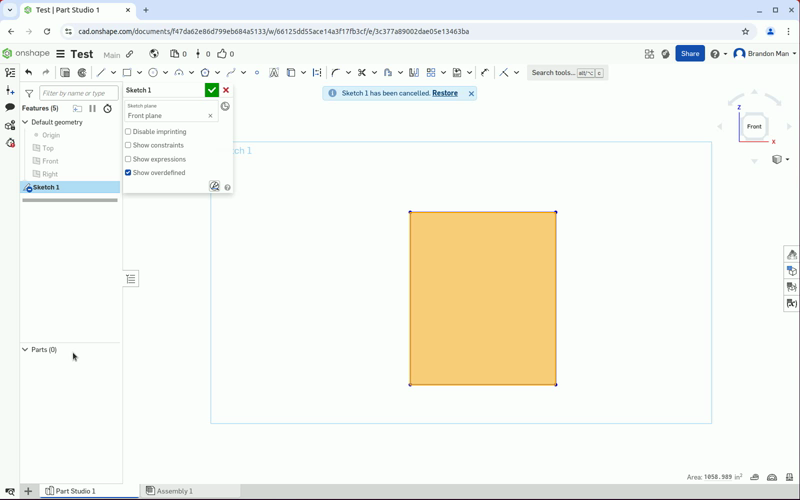
key(shift+e)
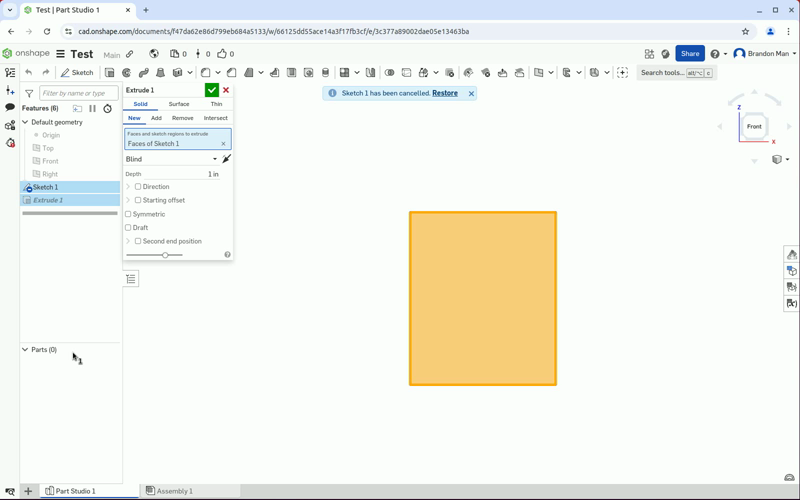
mouse_move(143, 106)
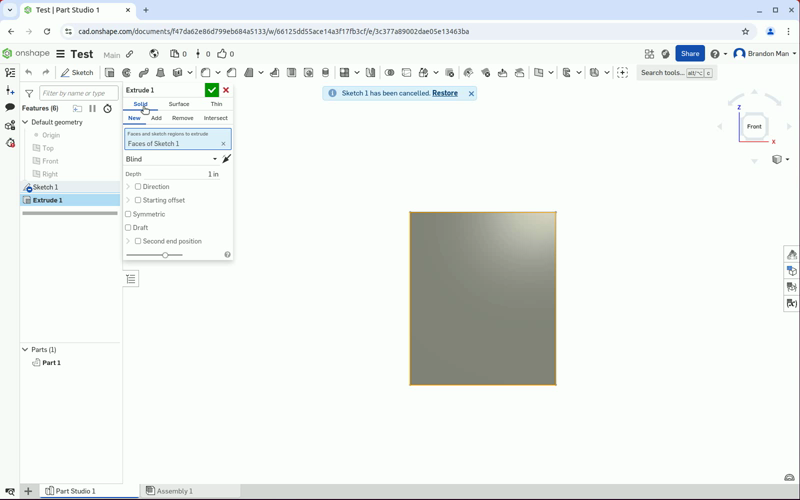
click(143, 106)
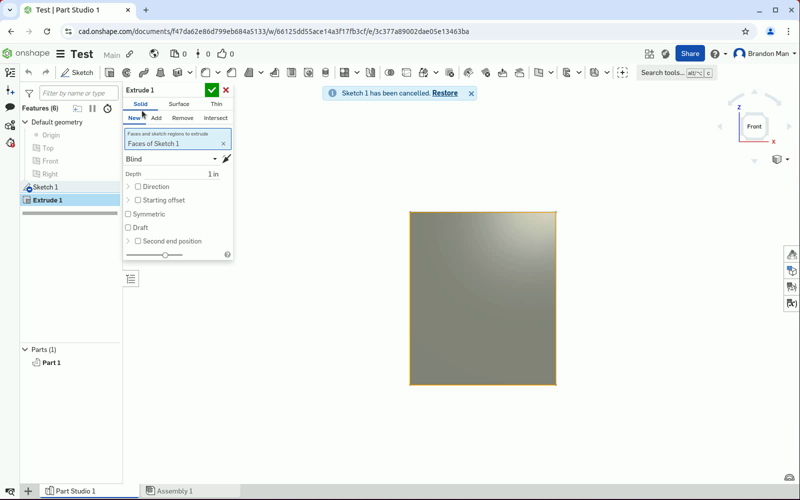
mouse_move(137, 120)
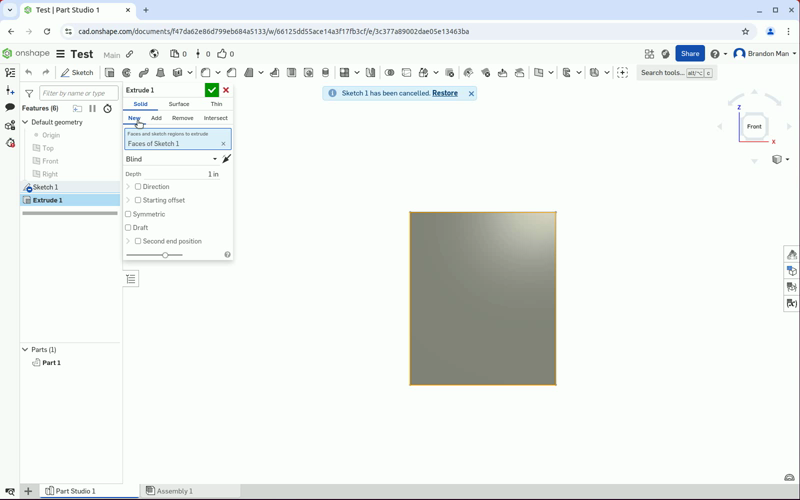
click(137, 120)
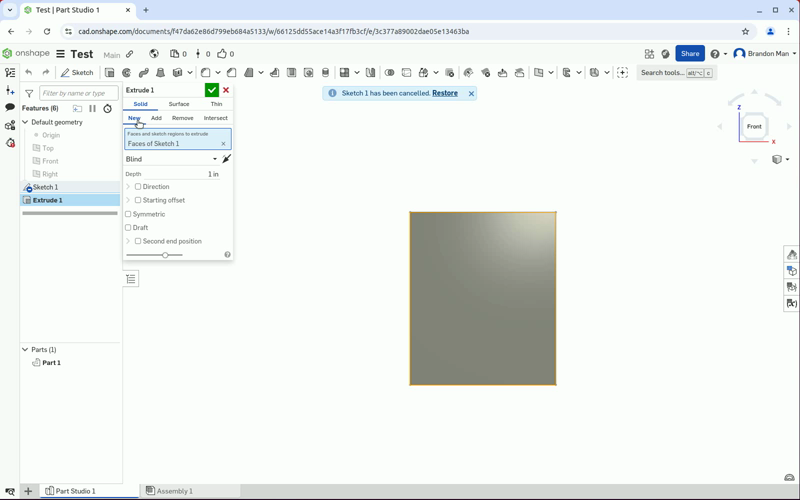
key(tab, 4)
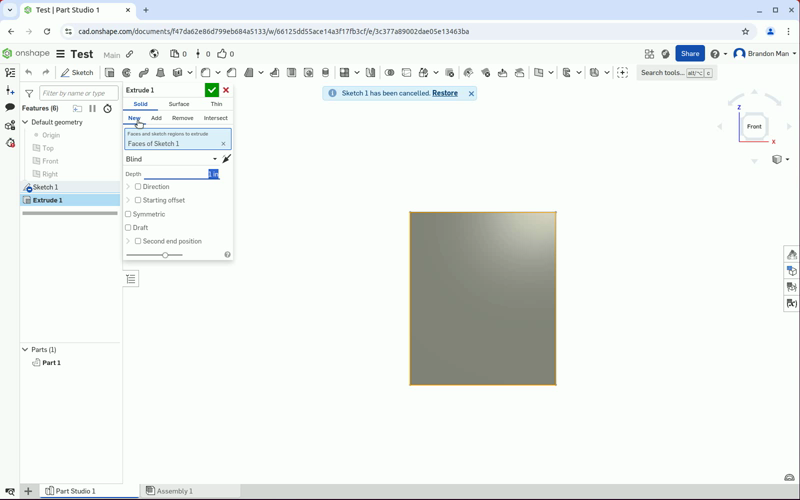
text(11.554)
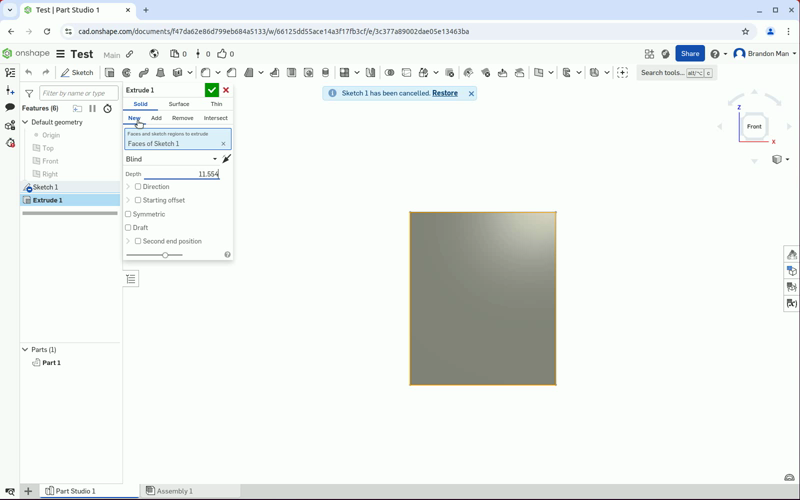
key(enter)
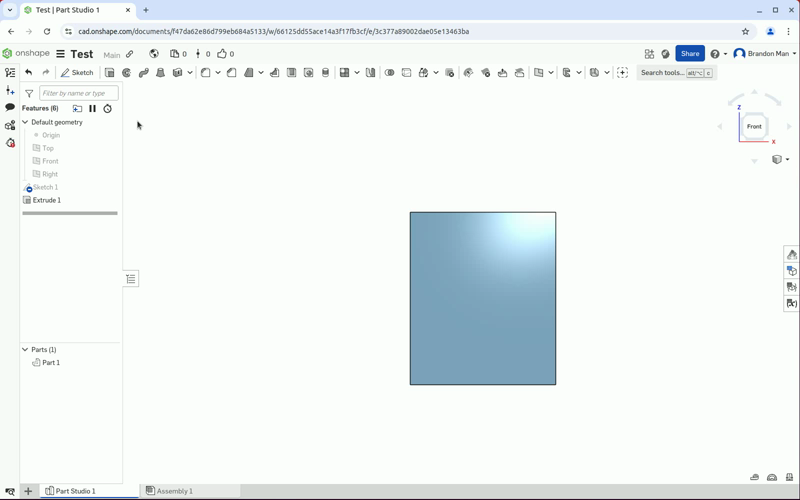
key(shift+h)
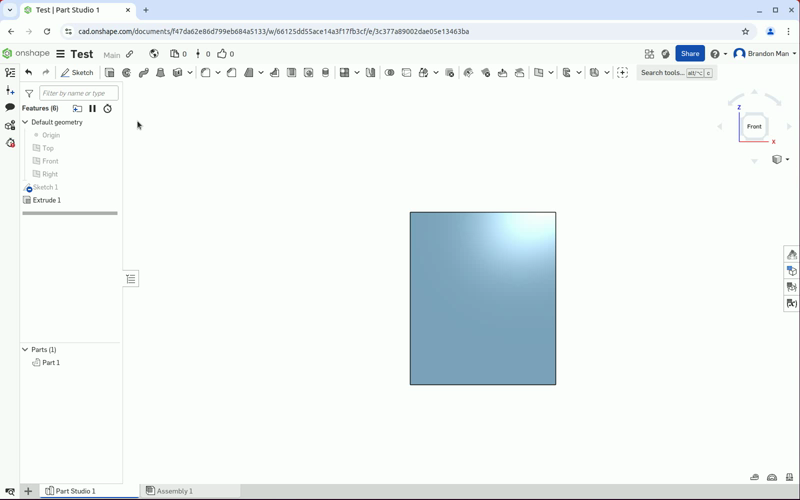
key(shift+h)
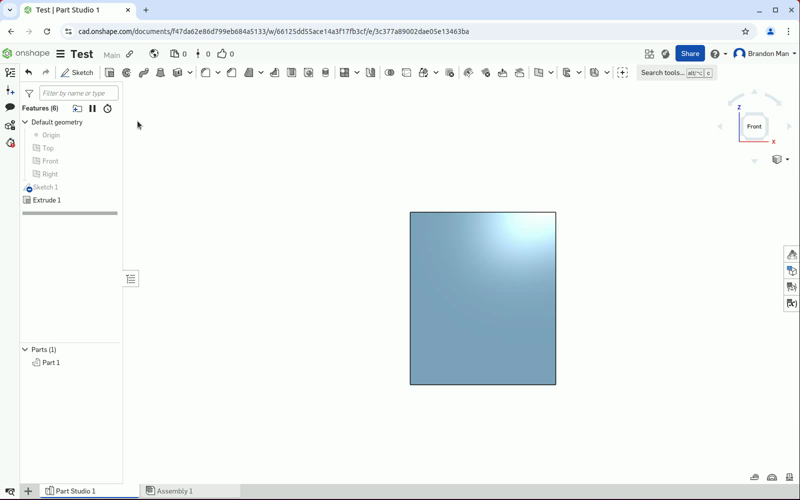
mouse_move(73, 189)
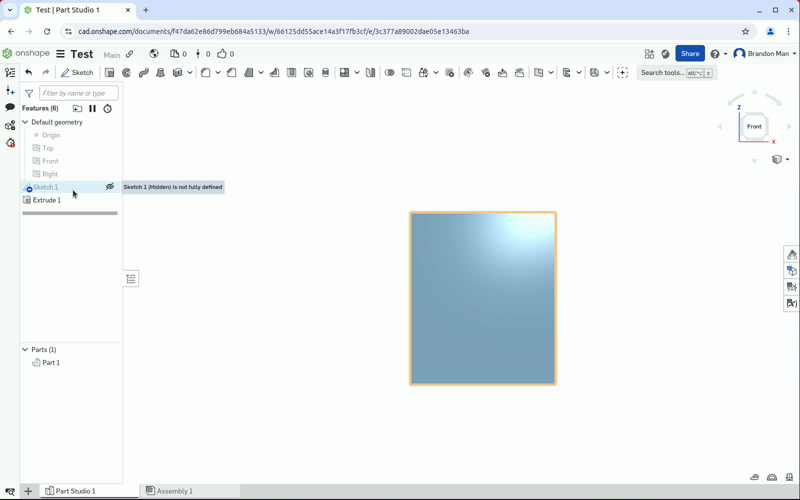
click(73, 189)
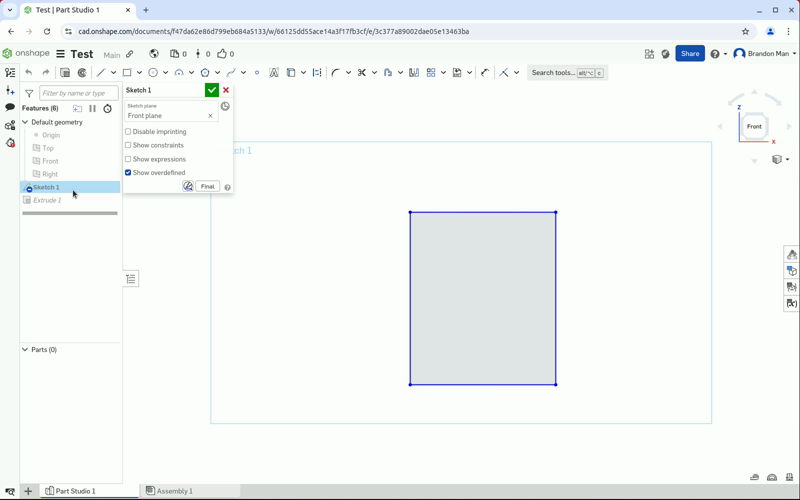
mouse_move(229, 92)
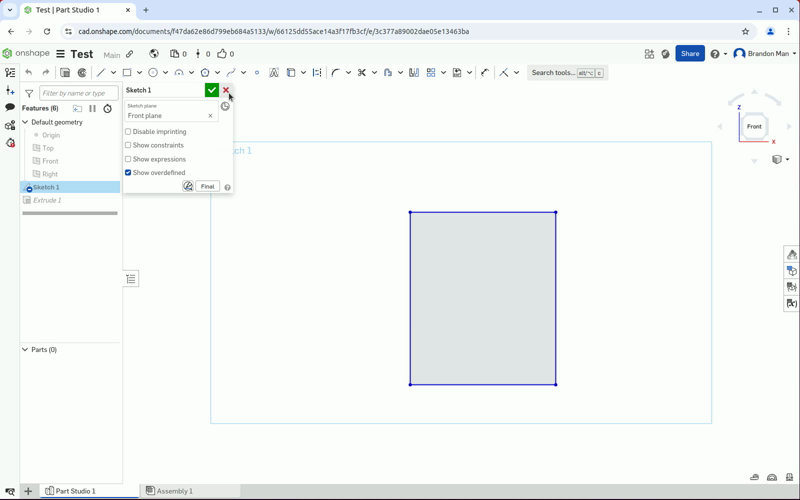
click(229, 92)
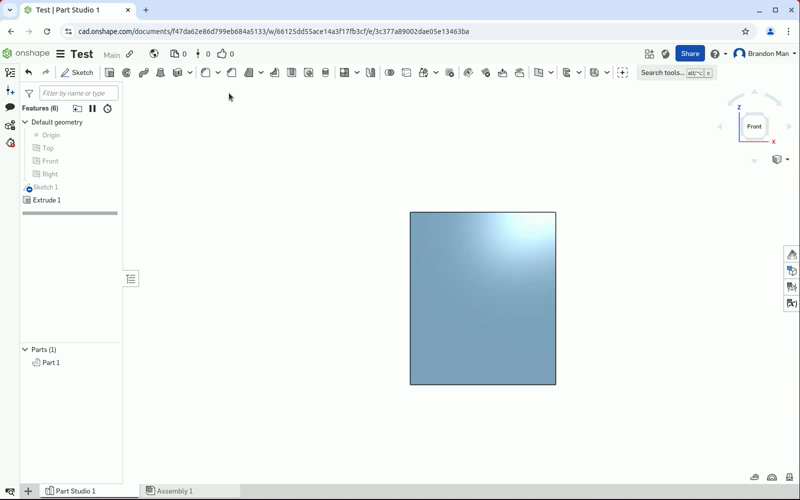
mouse_move(541, 75)
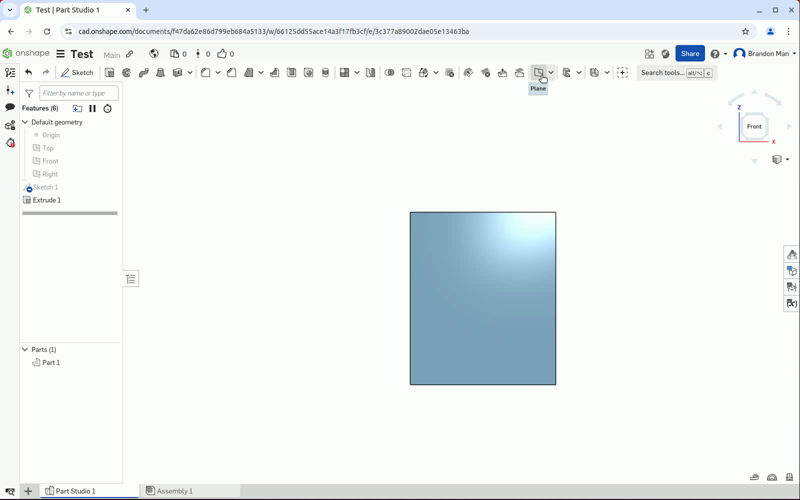
click(541, 75)
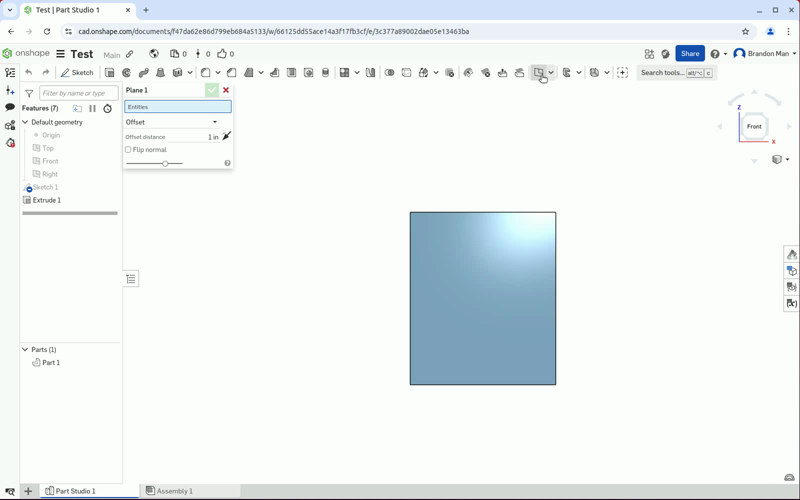
mouse_move(73, 163)
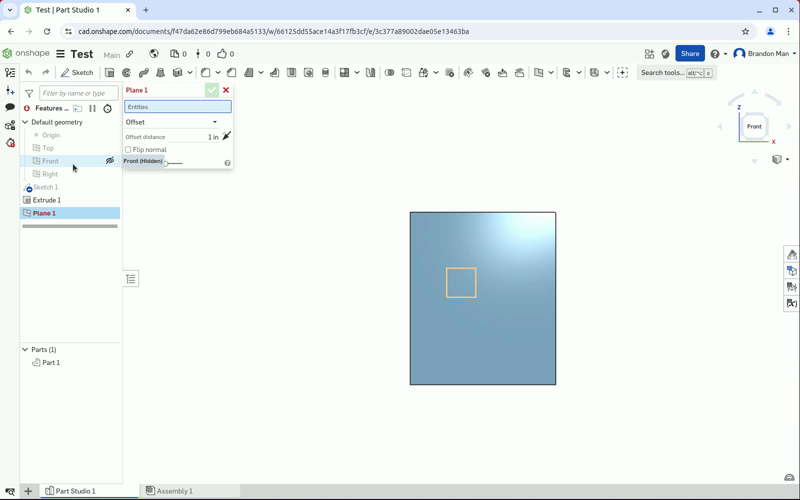
click(73, 163)
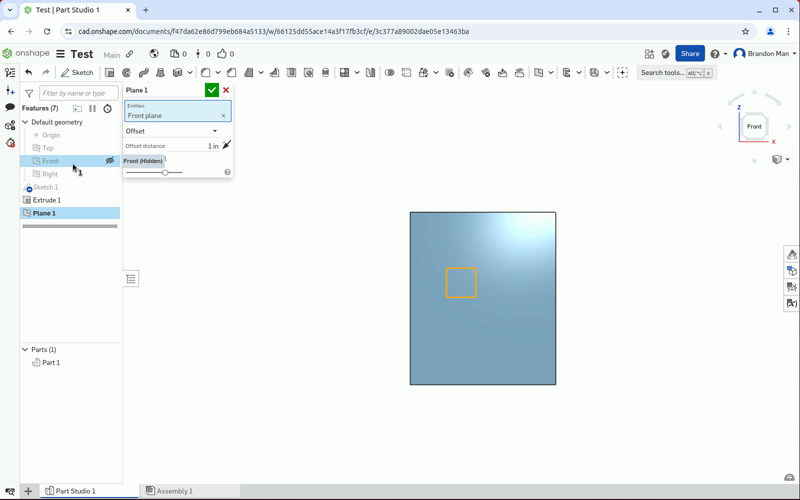
key(tab, 2)
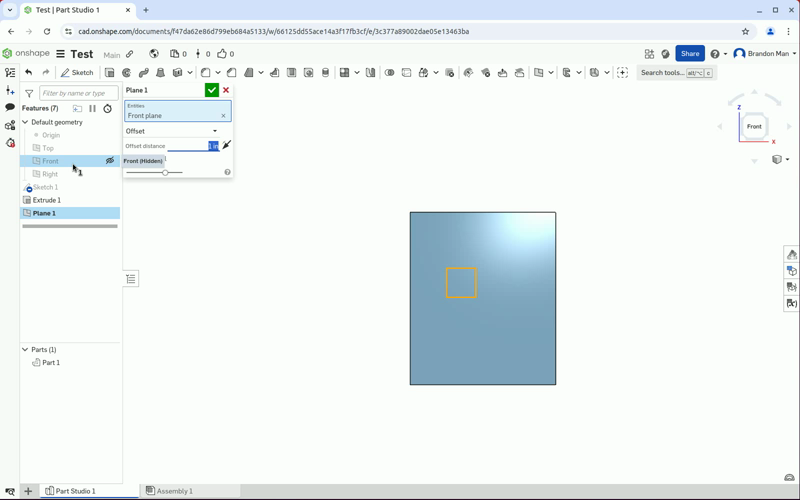
text(11.554)
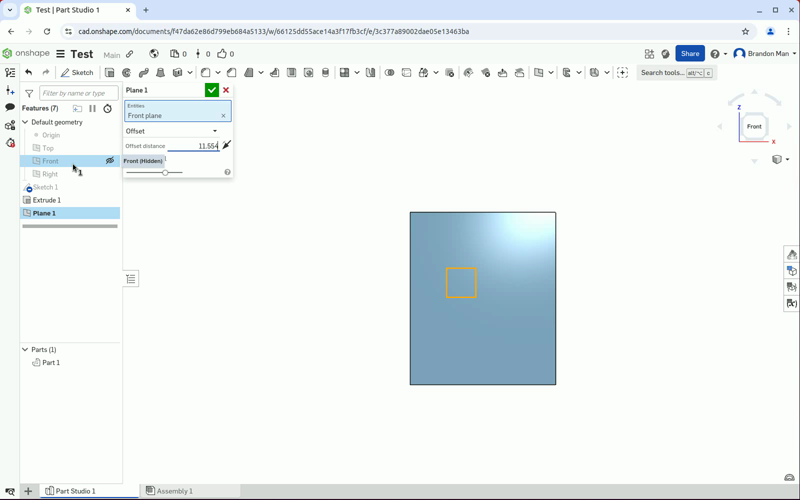
key(enter, 2)
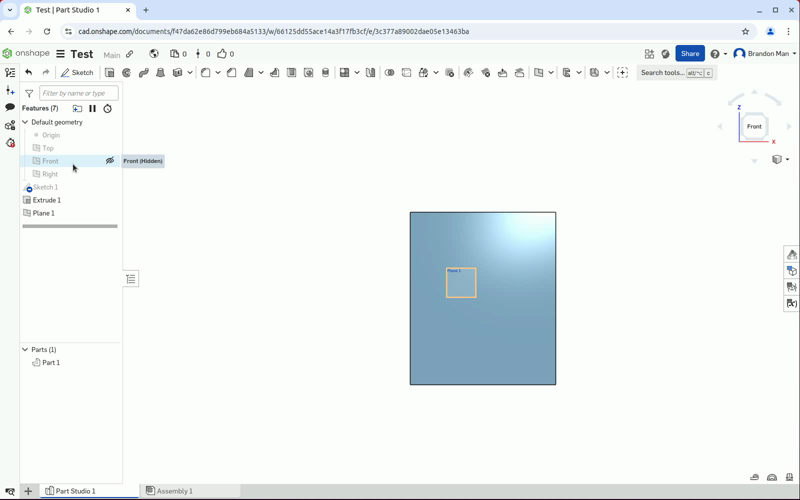
key(shift+s)
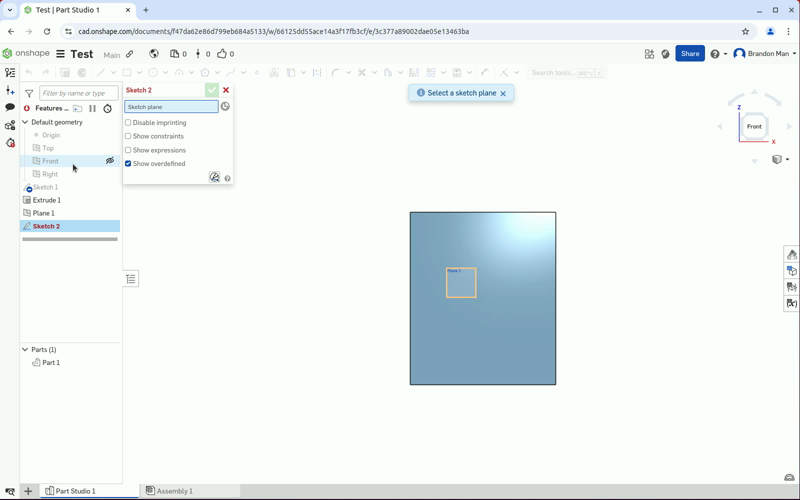
mouse_move(73, 215)
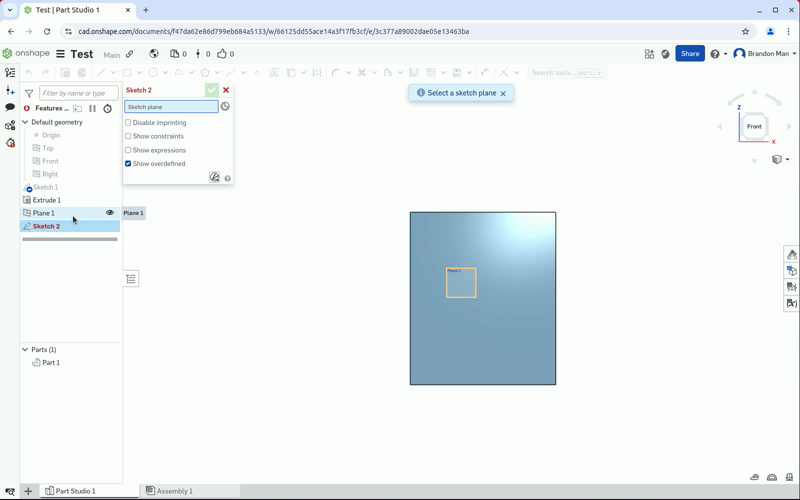
click(73, 215)
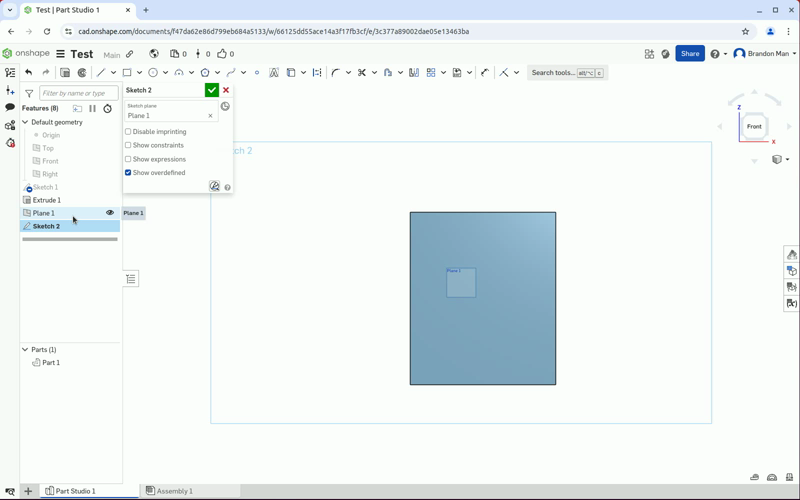
mouse_move(73, 352)
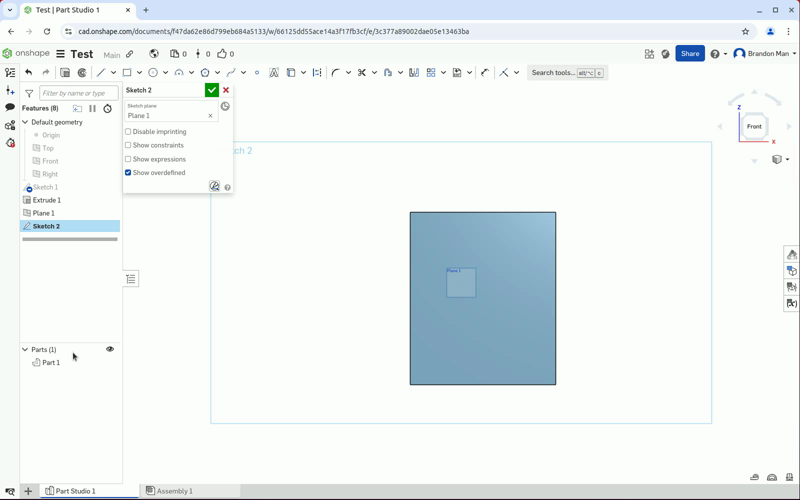
key(y)
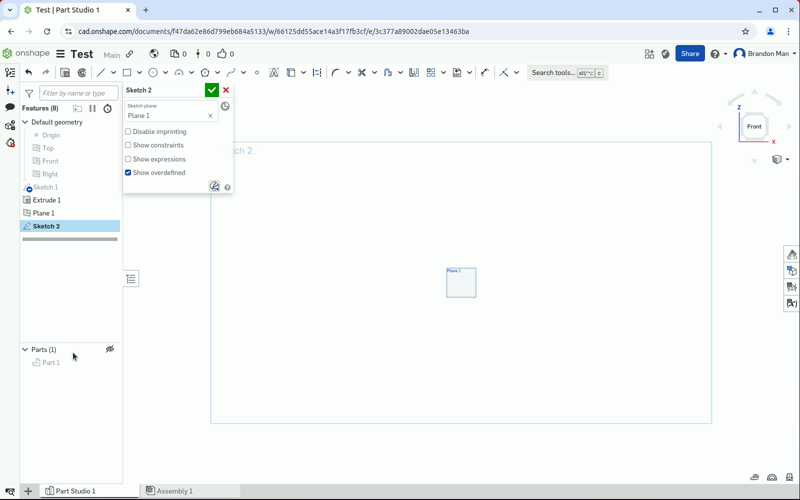
key(l)
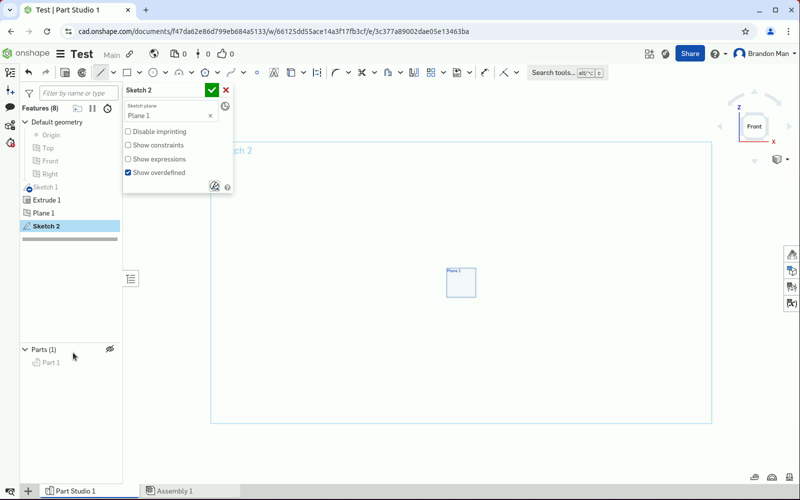
key_down(shift)
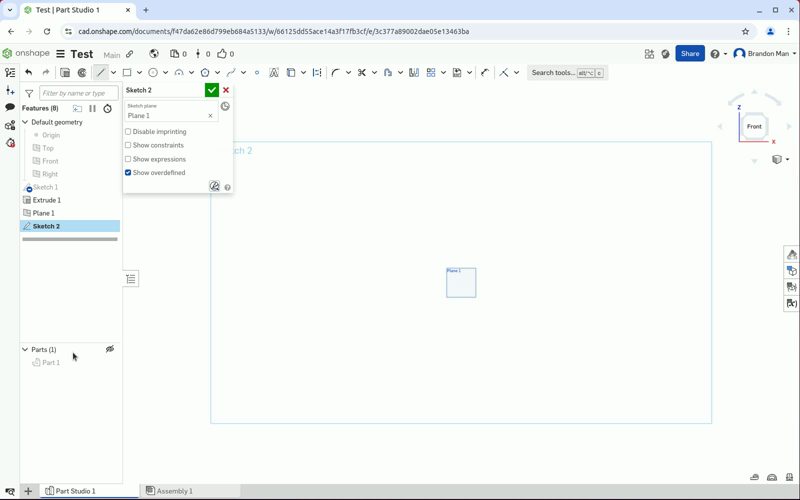
mouse_move(460, 326)
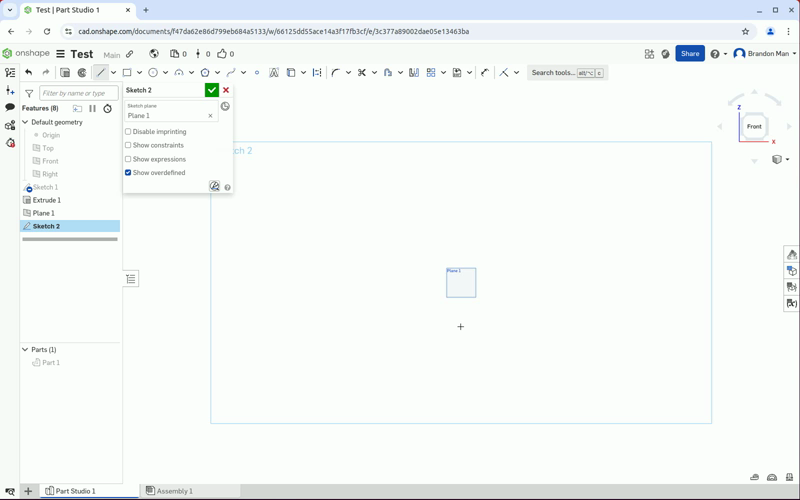
click(460, 326)
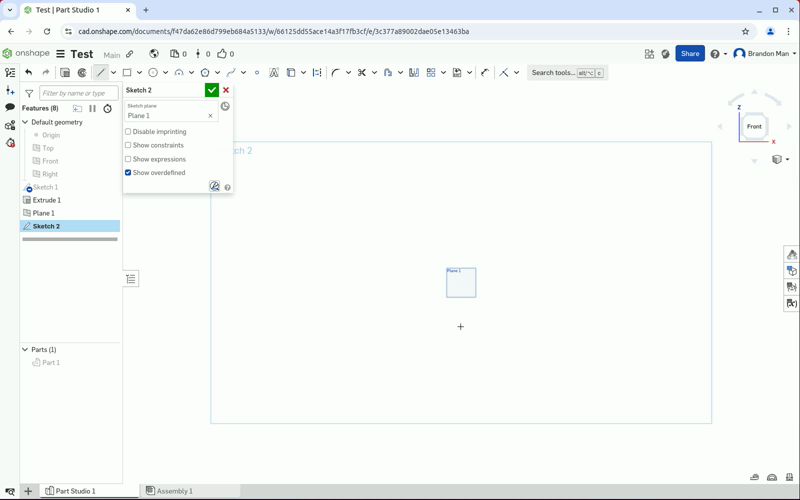
key_up(shift)
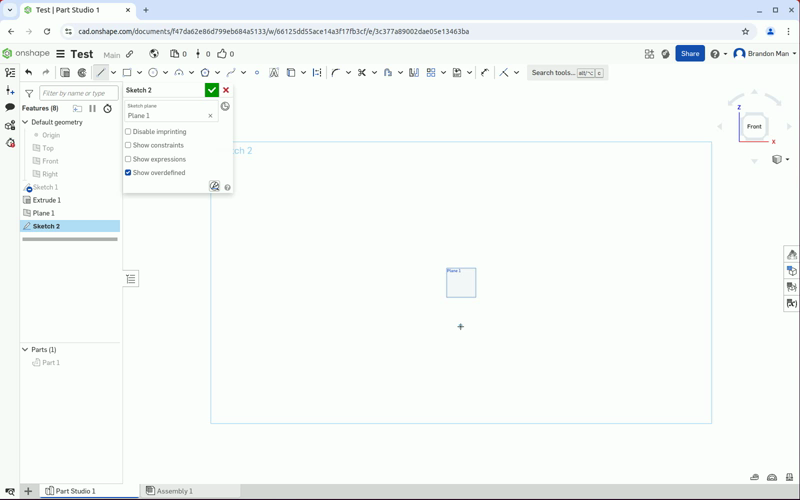
key_down(shift)
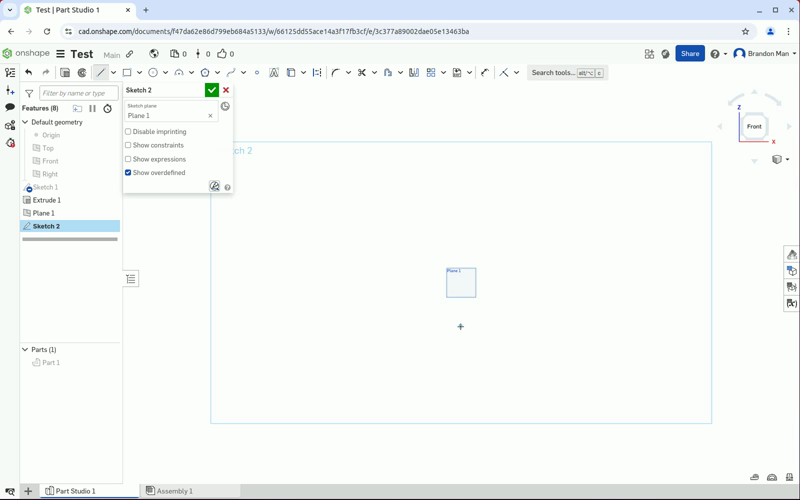
mouse_move(528, 326)
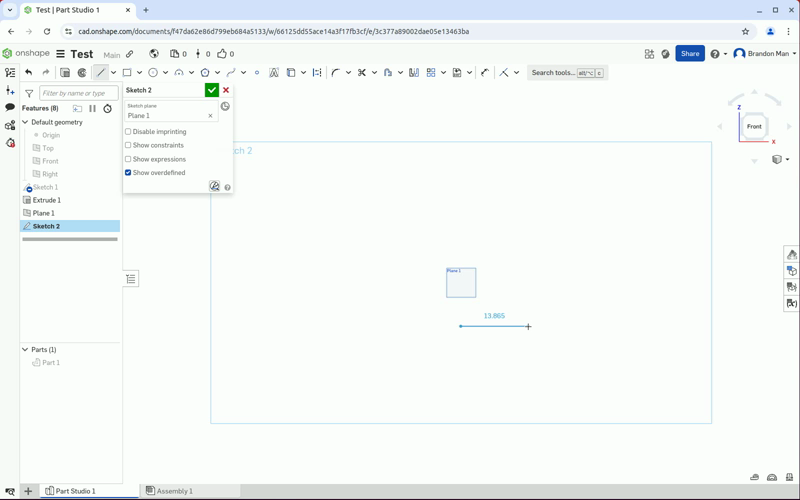
click(528, 326)
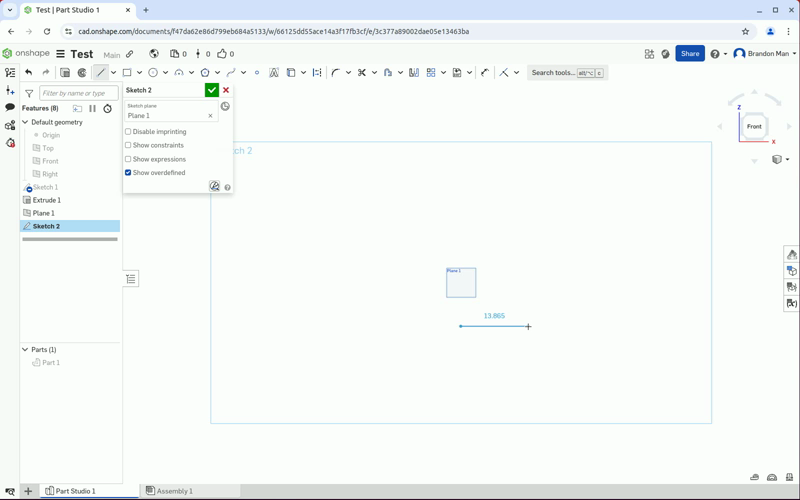
key_up(shift)
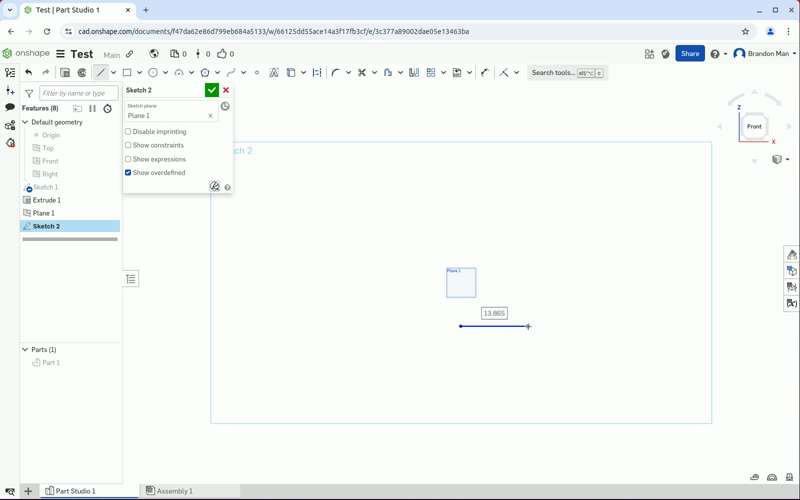
key_down(shift)
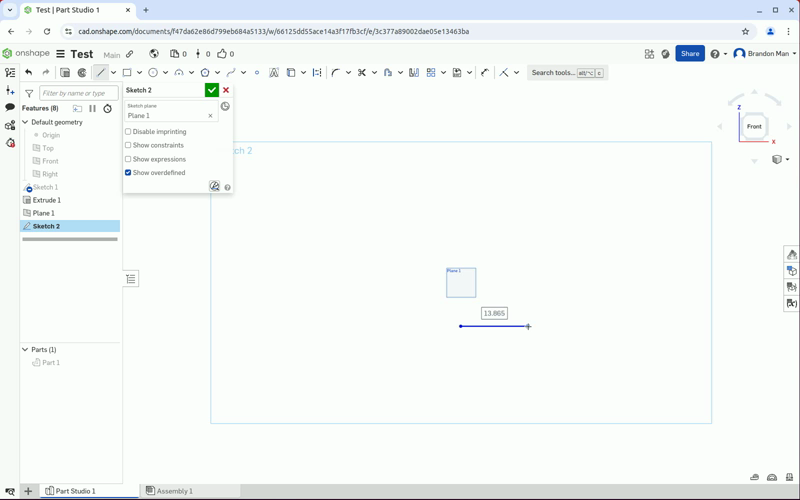
mouse_move(528, 243)
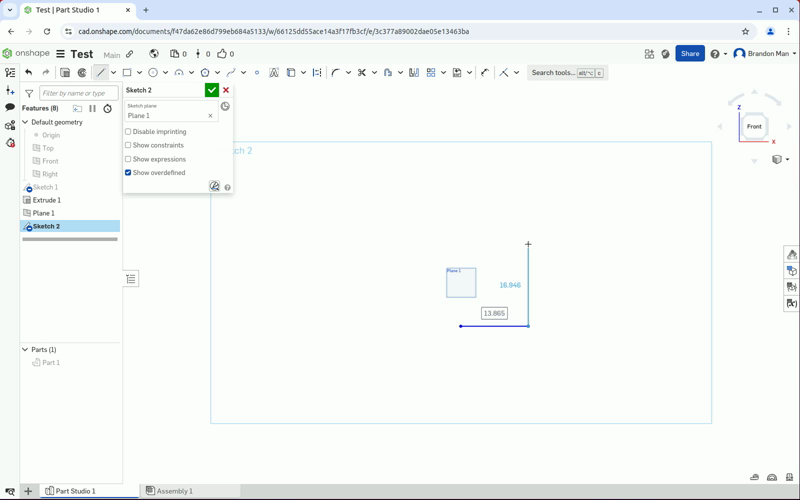
click(528, 243)
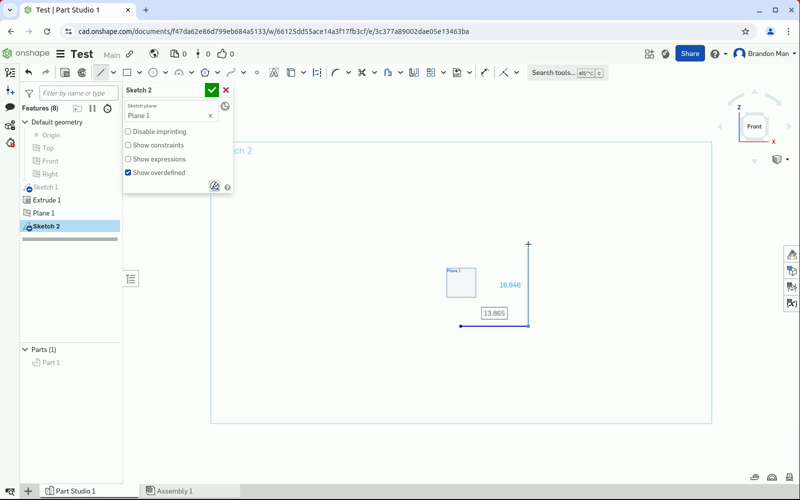
key_up(shift)
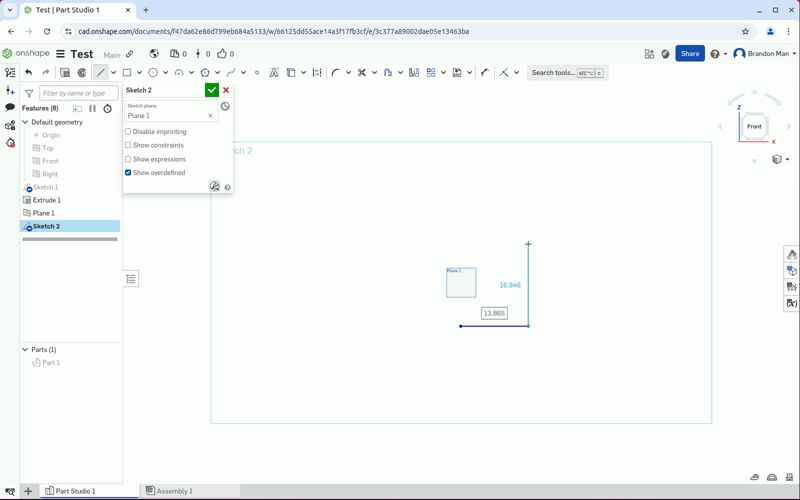
key_down(shift)
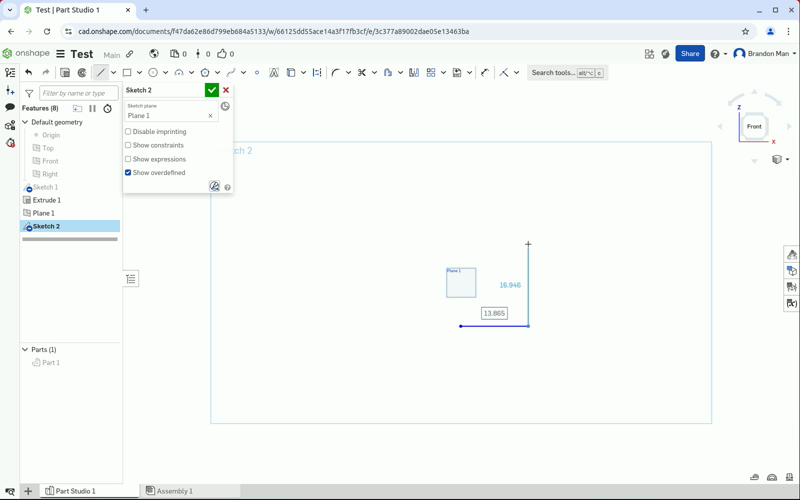
mouse_move(460, 243)
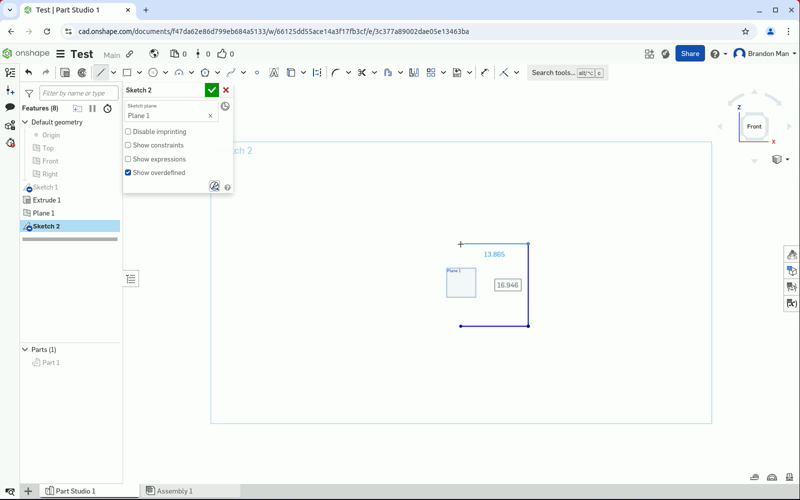
click(460, 243)
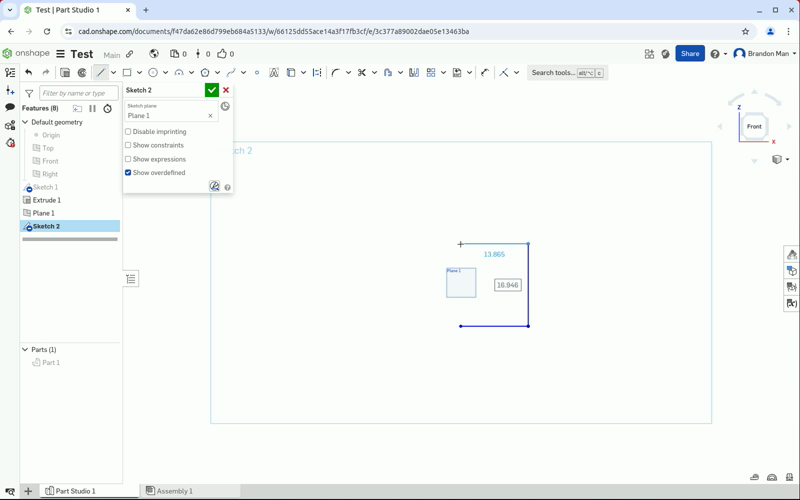
key_up(shift)
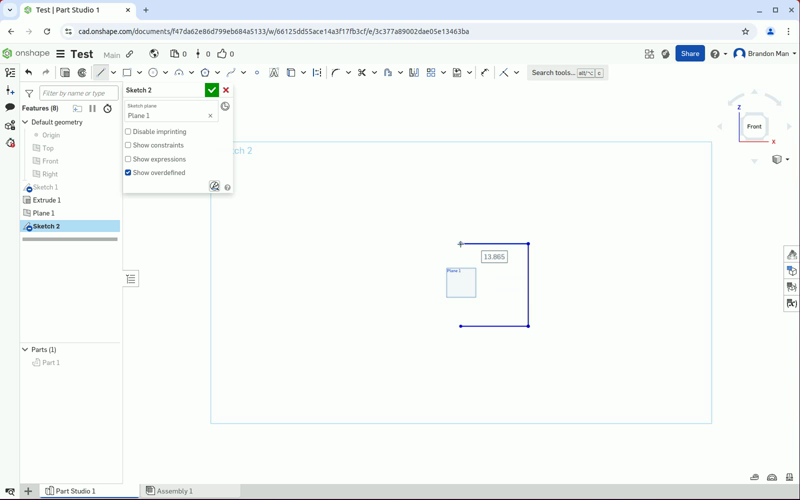
key_down(shift)
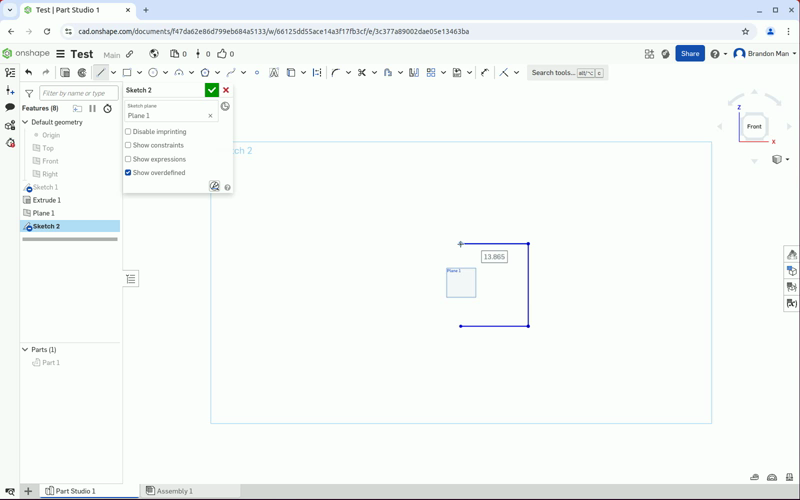
mouse_move(460, 326)
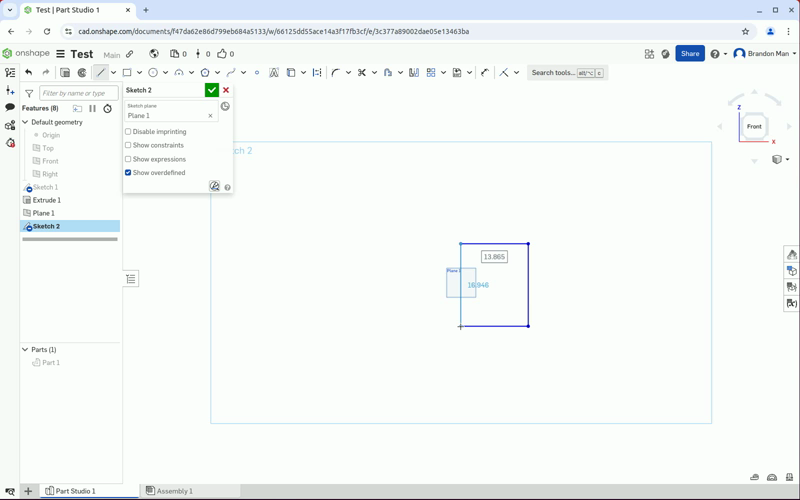
key_up(shift)
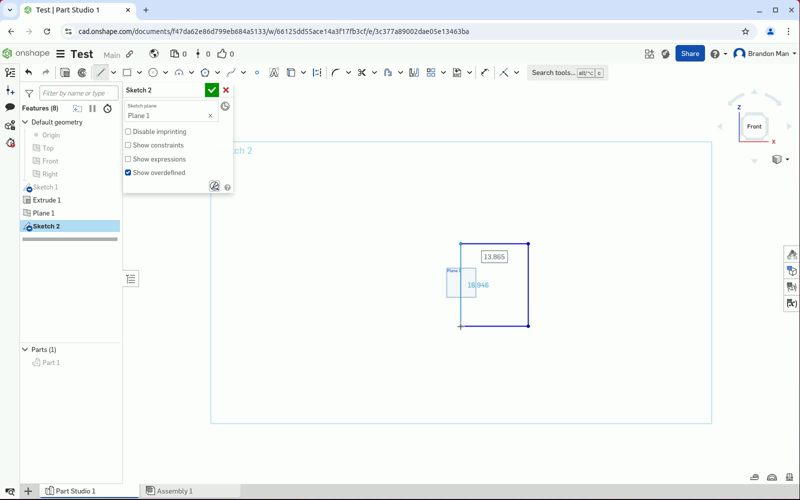
click(460, 326)
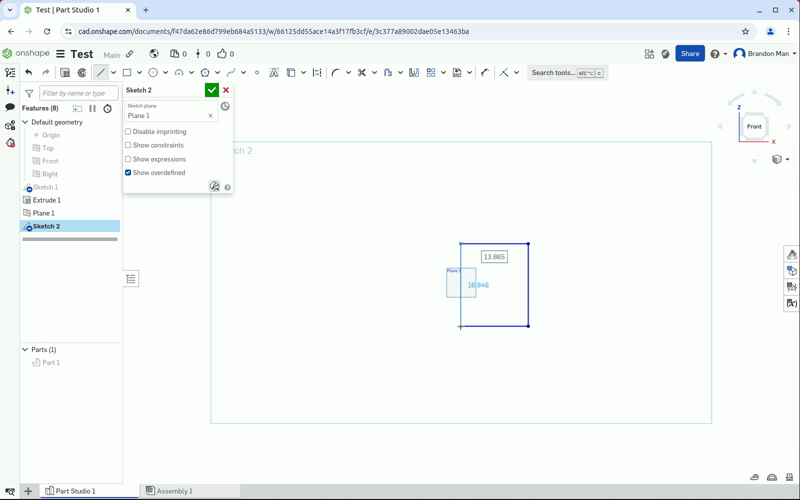
key(esc)
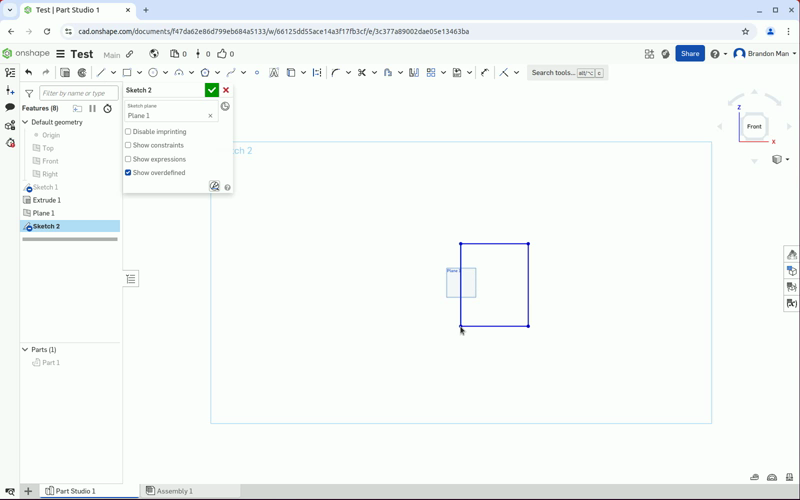
mouse_move(505, 298)
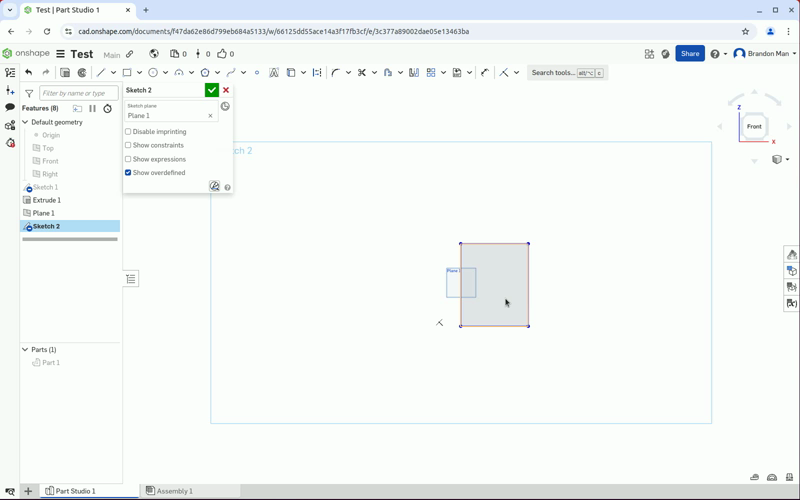
click(505, 298)
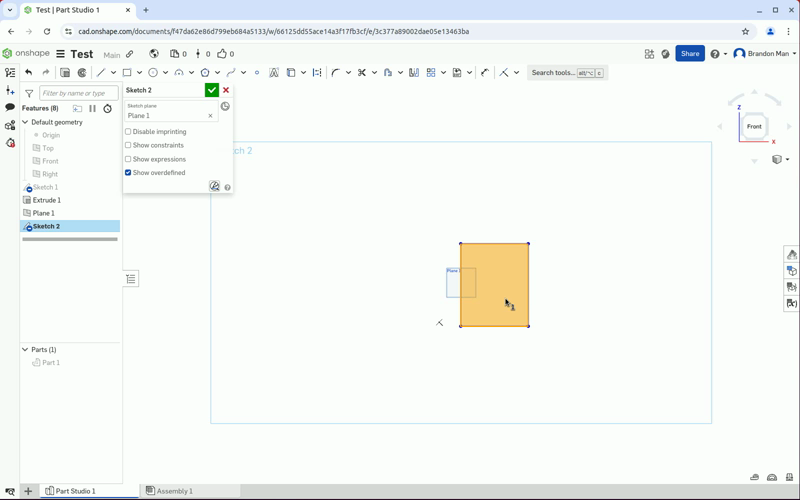
mouse_move(73, 352)
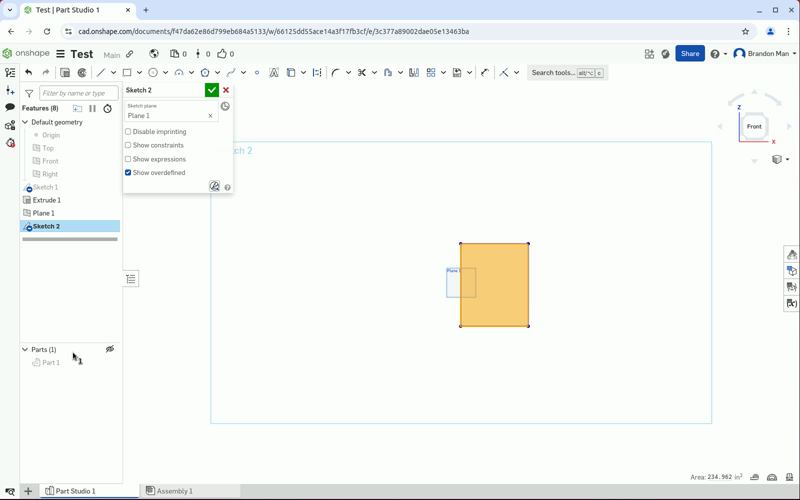
key(shift+y)
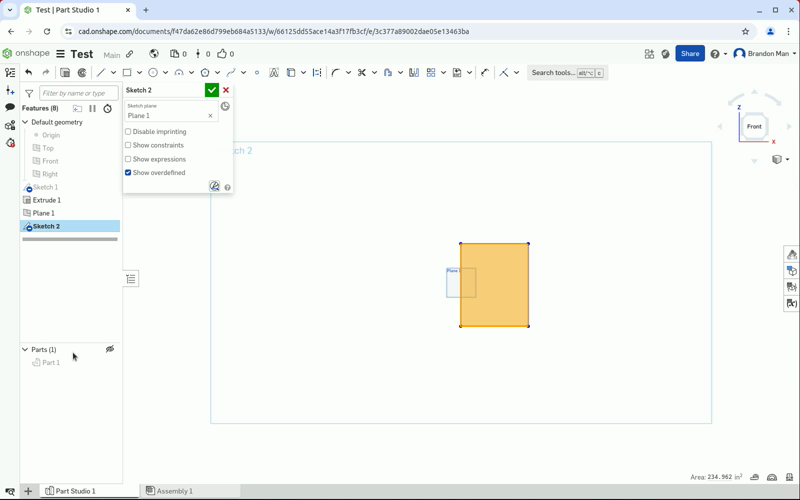
key(shift+e)
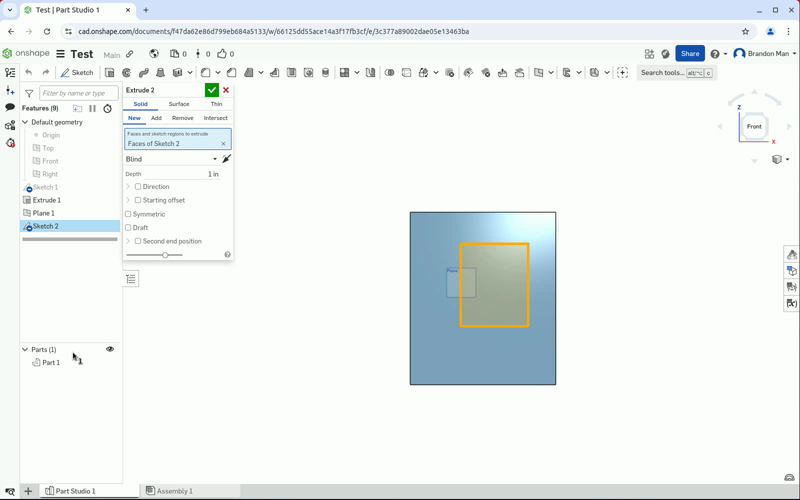
mouse_move(143, 106)
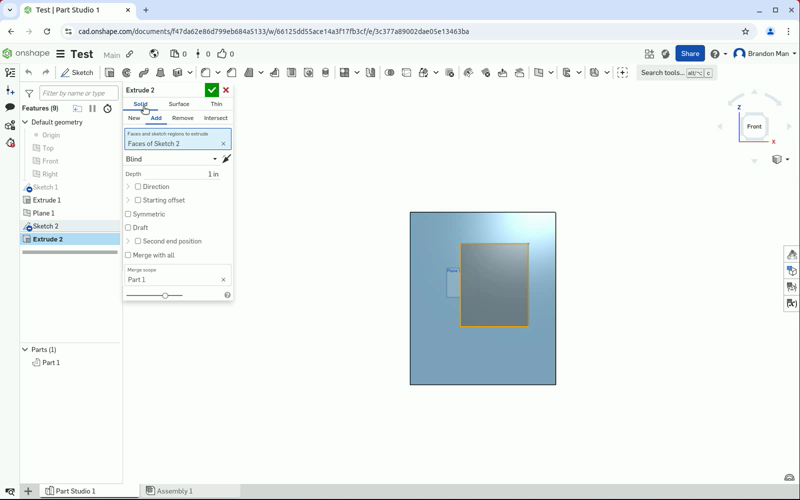
click(143, 106)
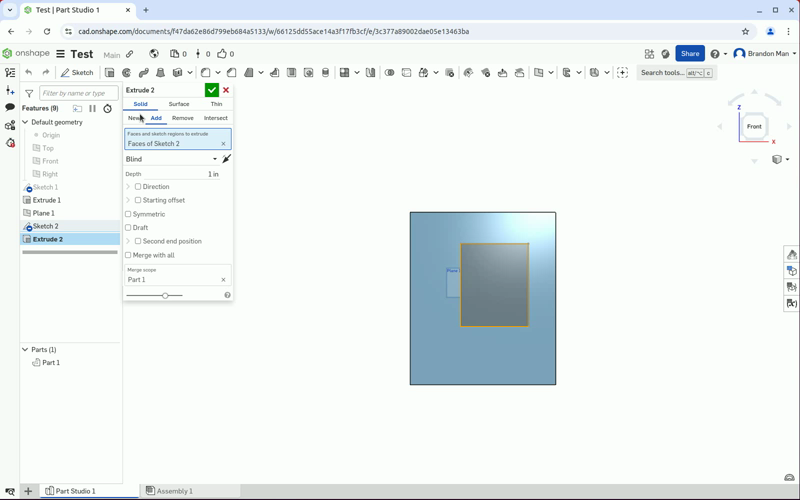
mouse_move(137, 120)
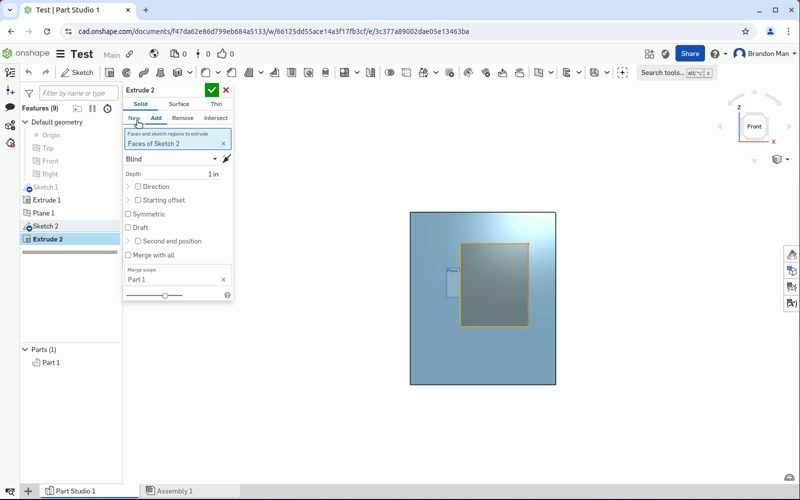
click(137, 120)
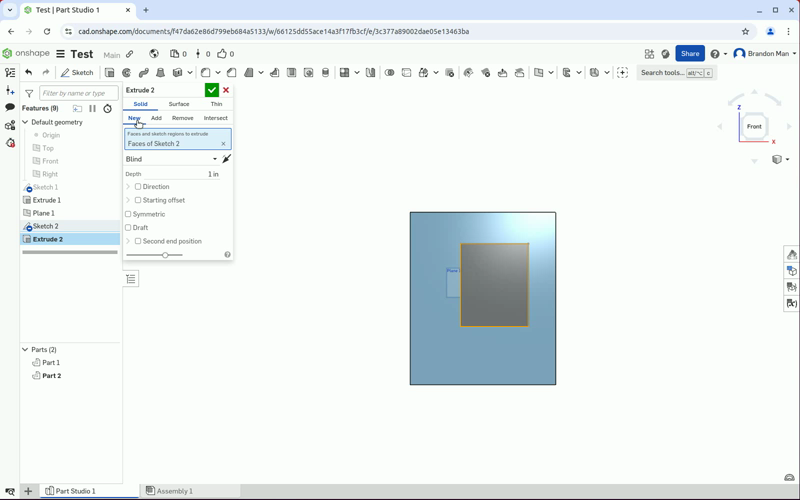
key(tab, 4)
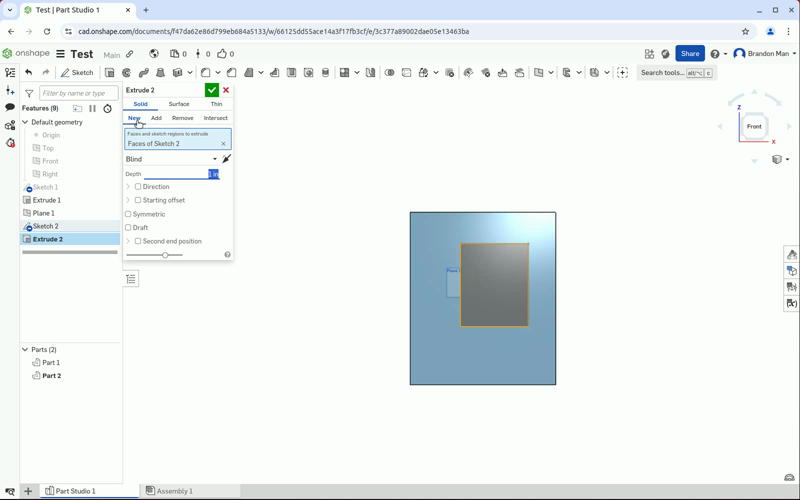
text(11.554)
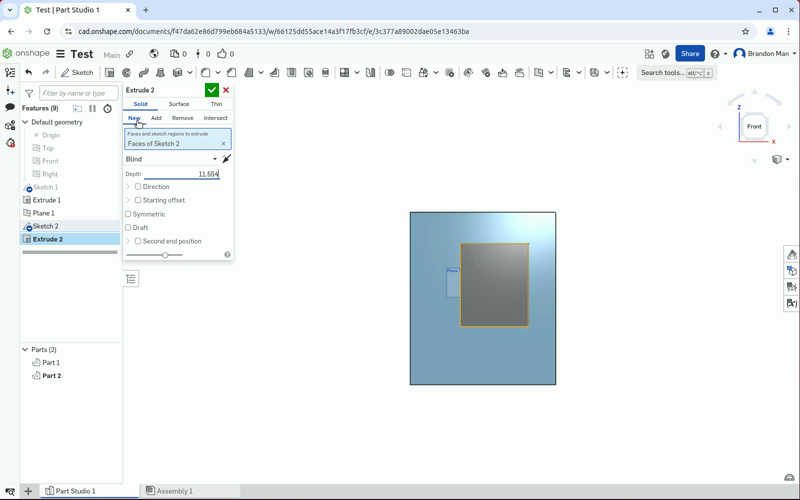
key(enter)
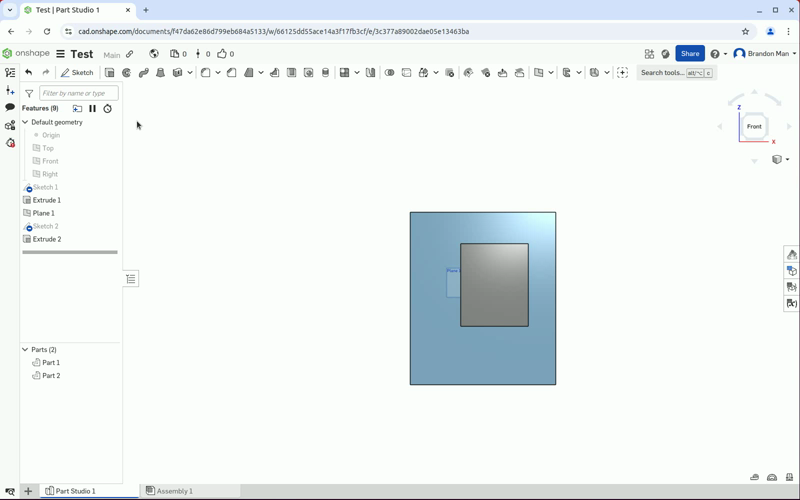
key(shift+h)
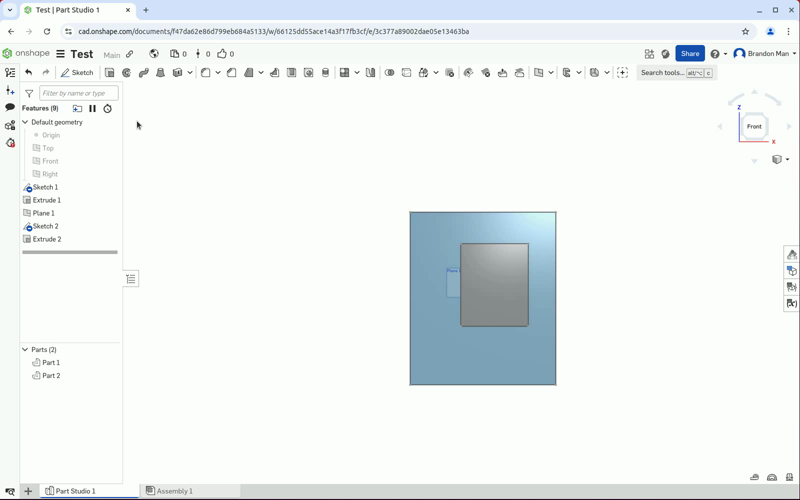
key(shift+h)
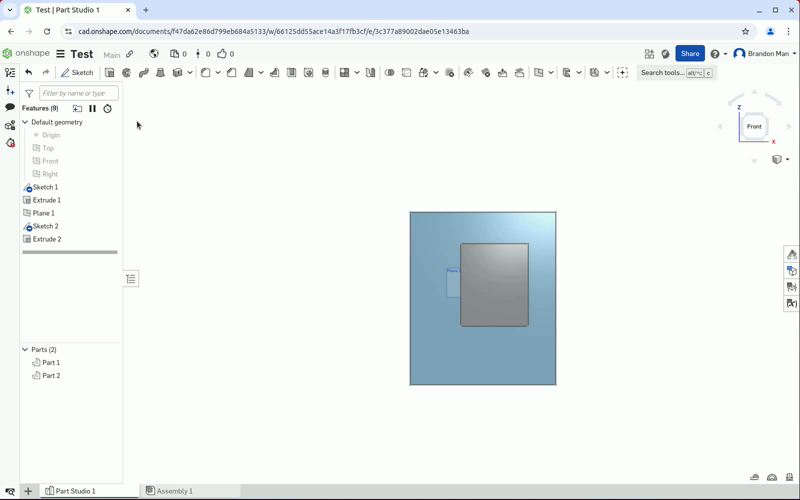
key(shift+7)
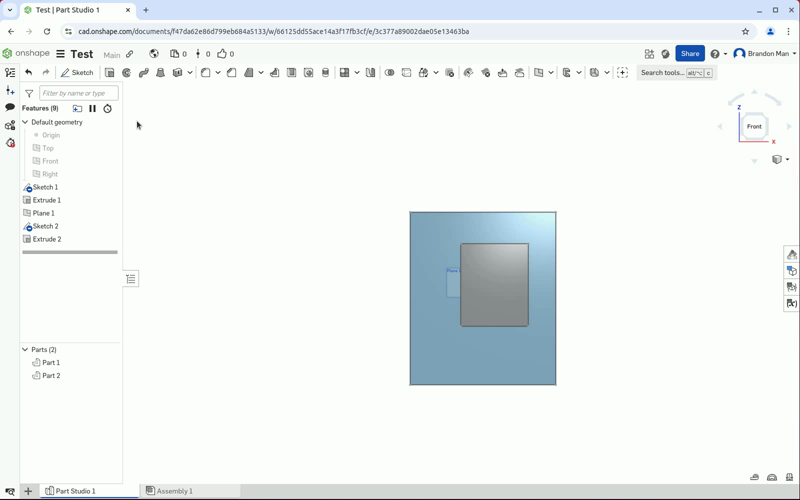
key(left, 2)
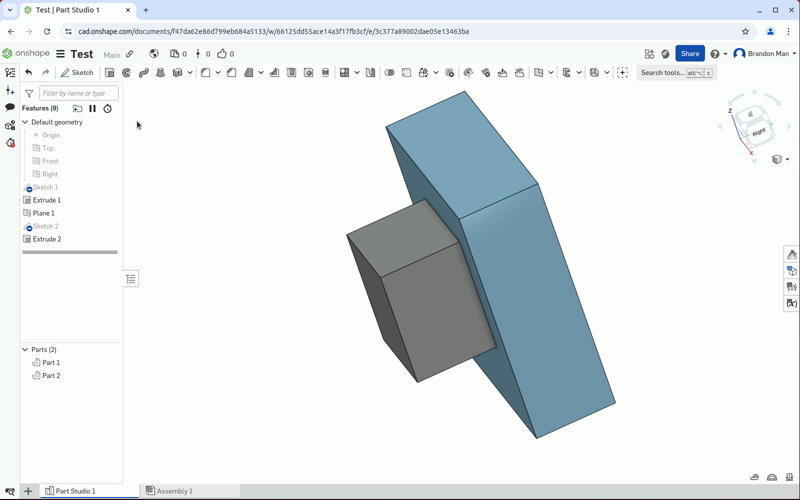
key(down, 2)
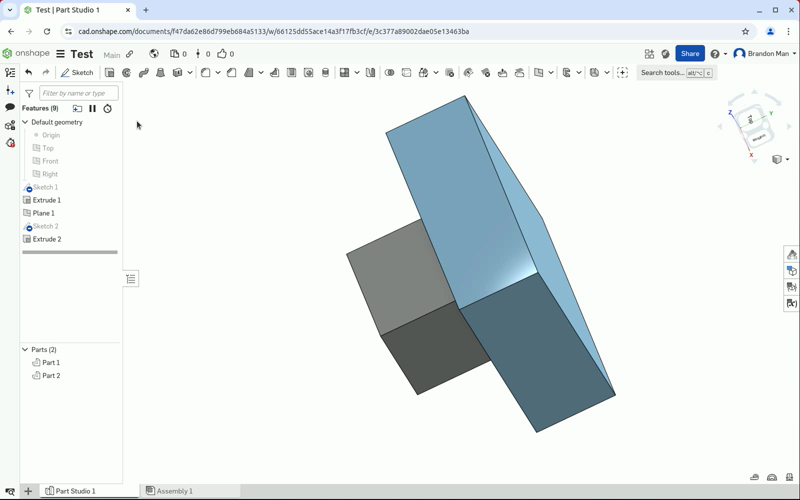
key(up, 2)
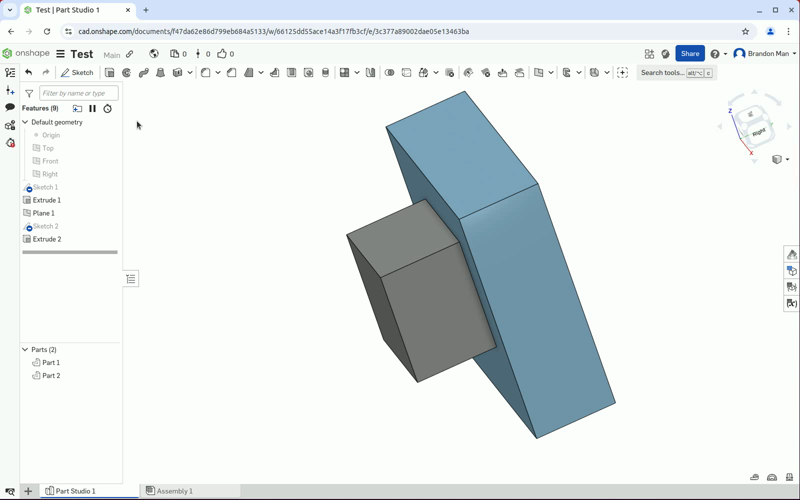
key(right, 2)
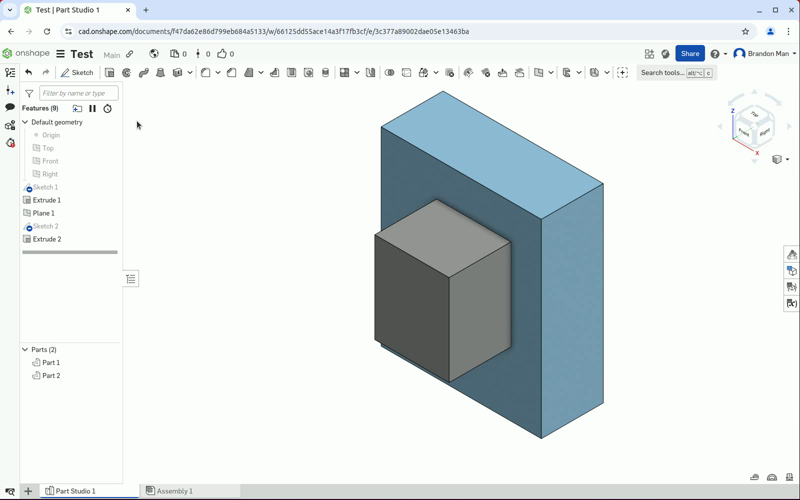
mouse_move(73, 189)
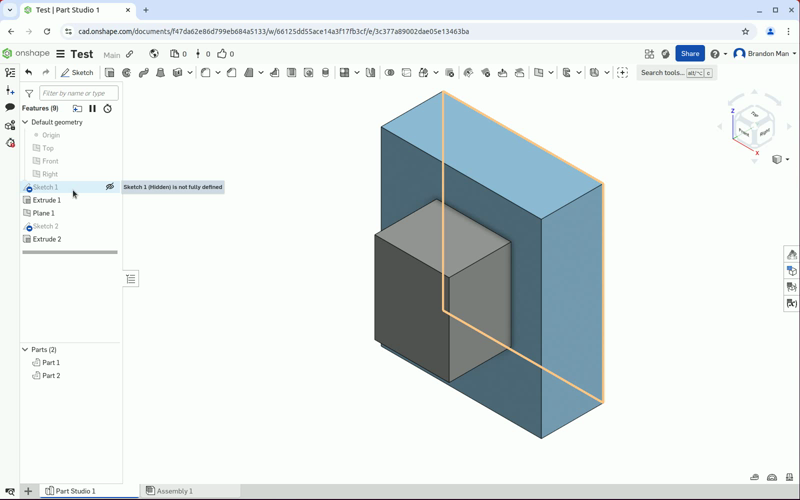
click(73, 189)